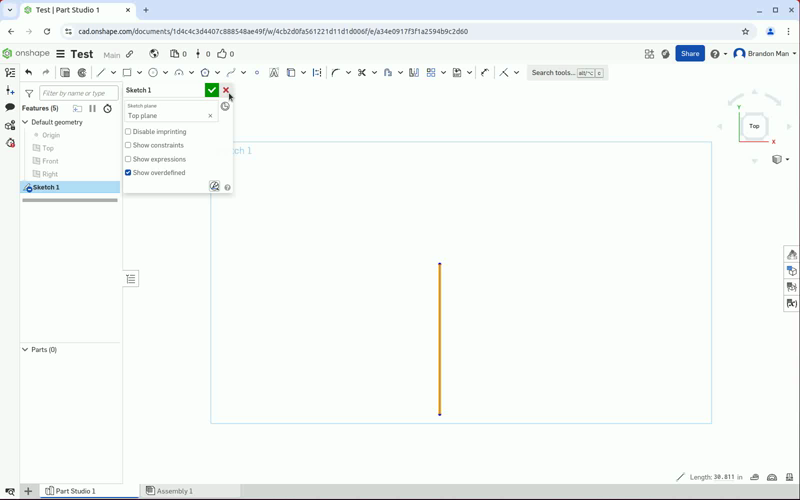
key(shift+h)
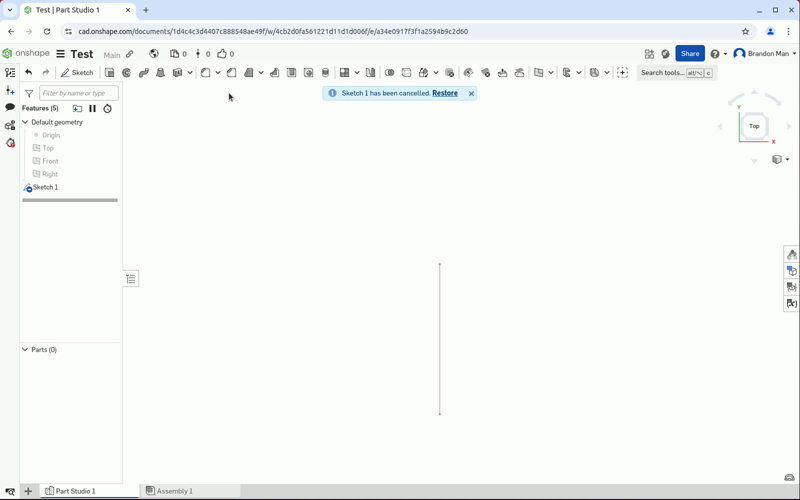
mouse_move(73, 352)
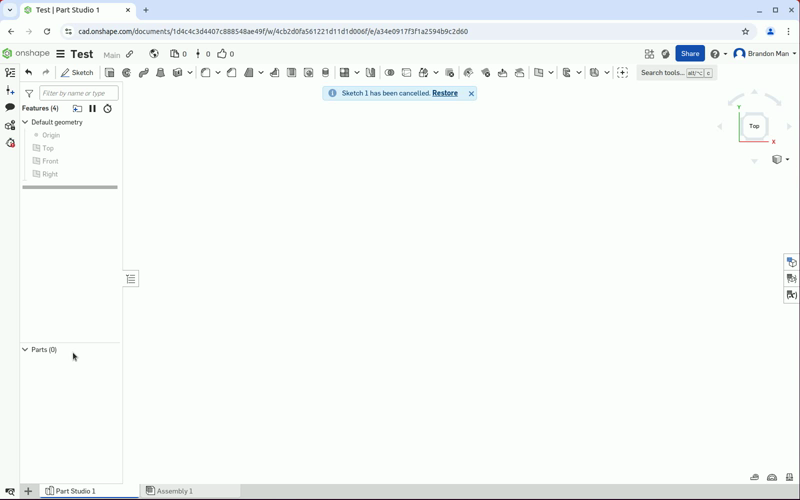
key(y)
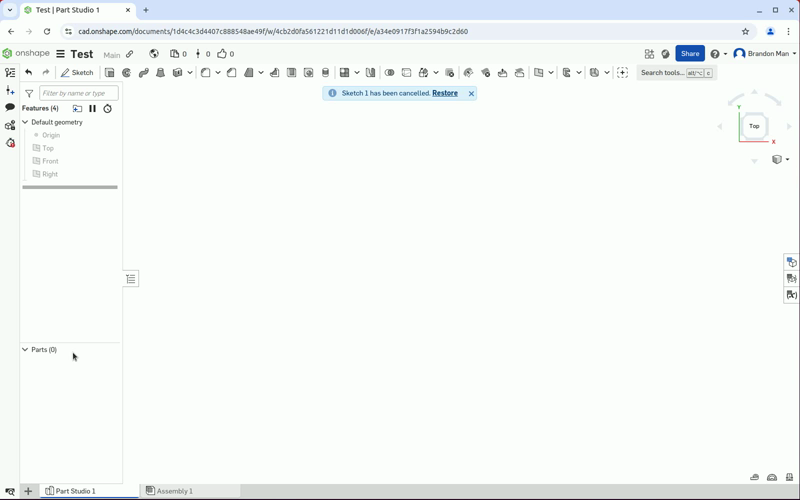
key(shift+p)
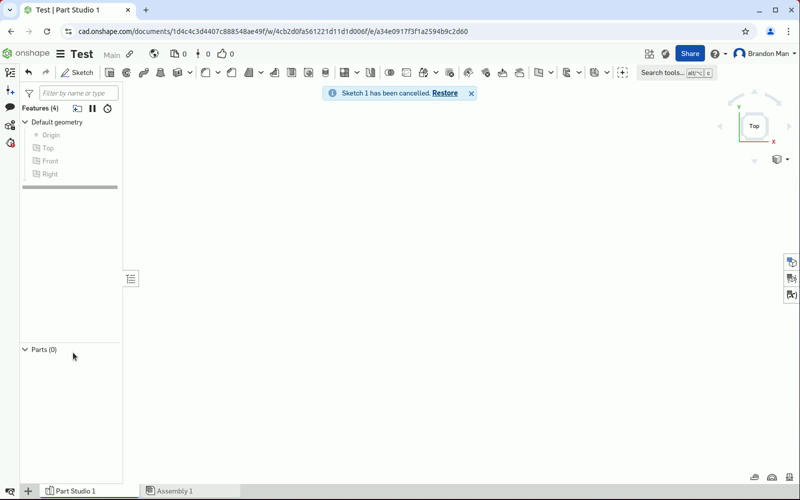
key(space)
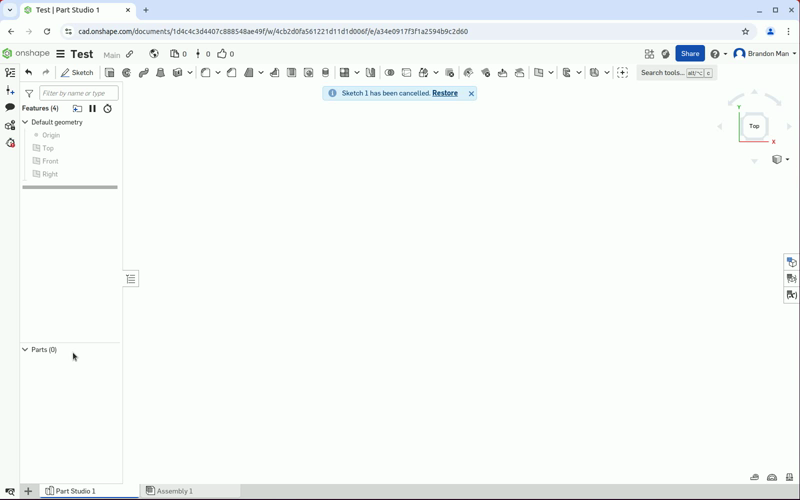
key_down(shift)
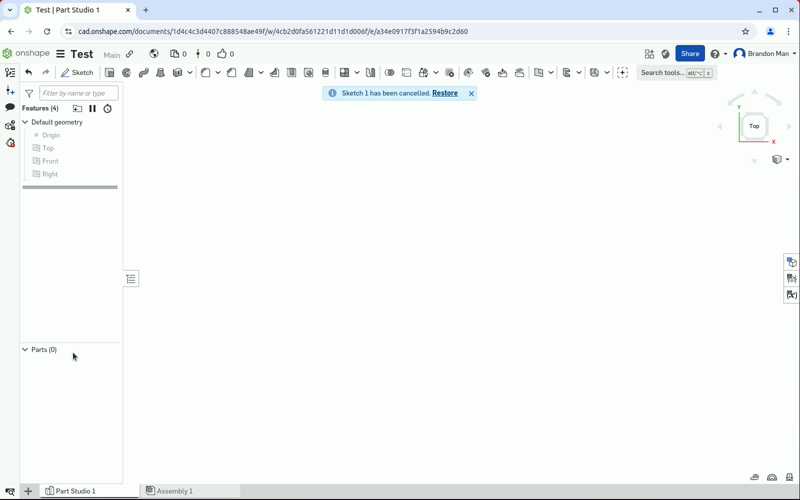
key(up)
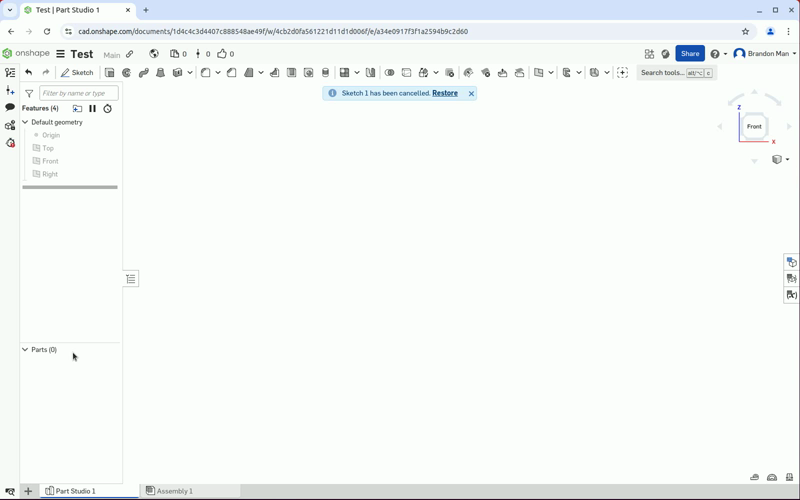
key_up(shift)
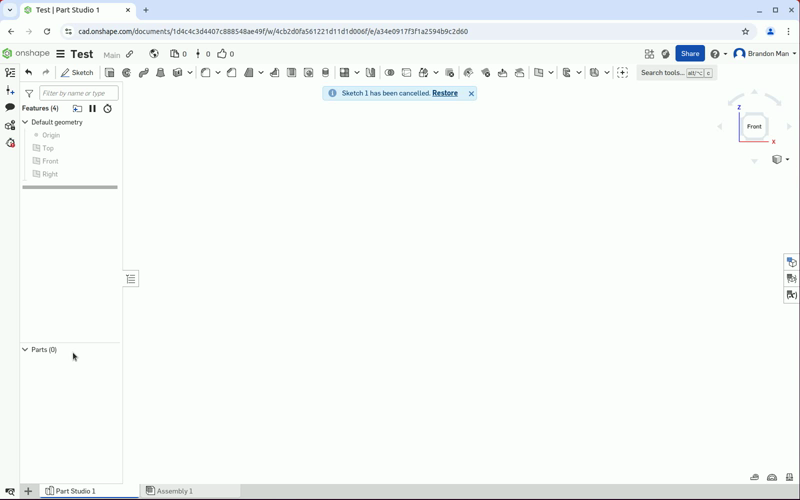
mouse_move(73, 352)
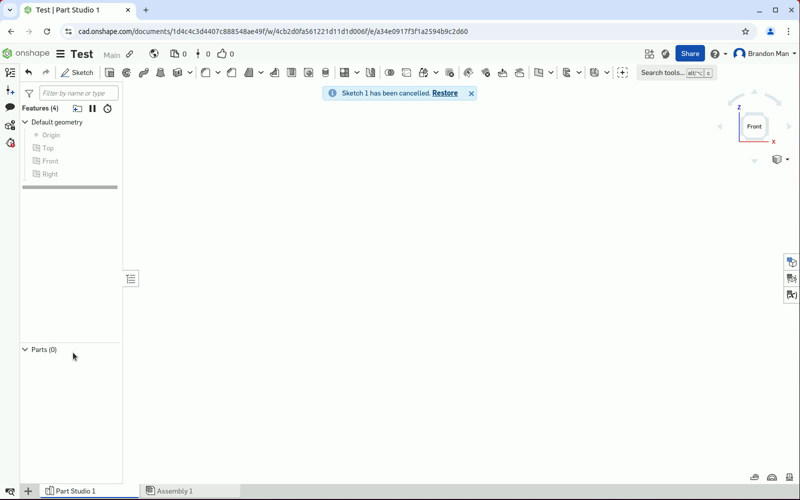
key(shift+y)
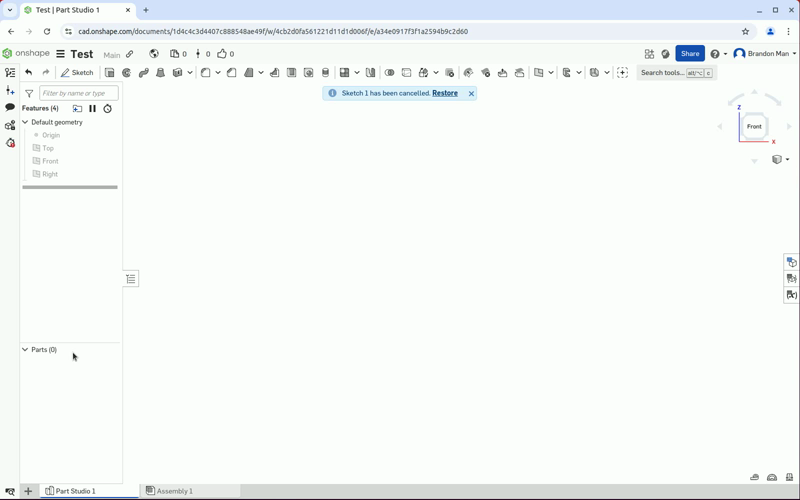
key(shift+s)
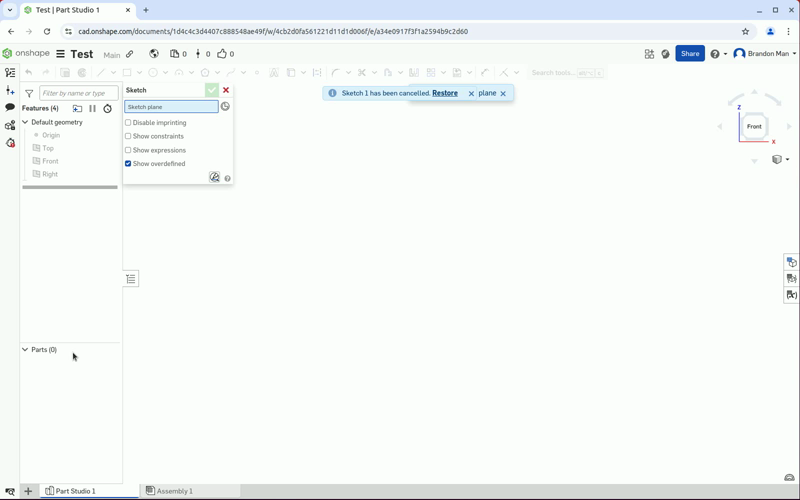
mouse_move(73, 163)
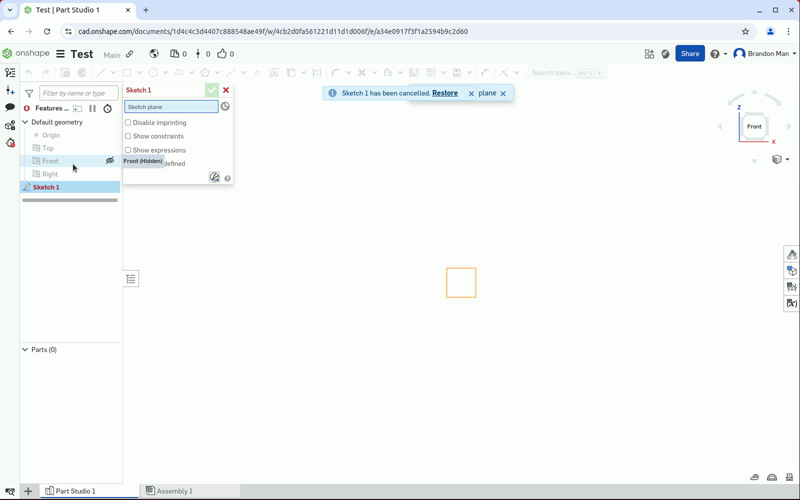
click(73, 163)
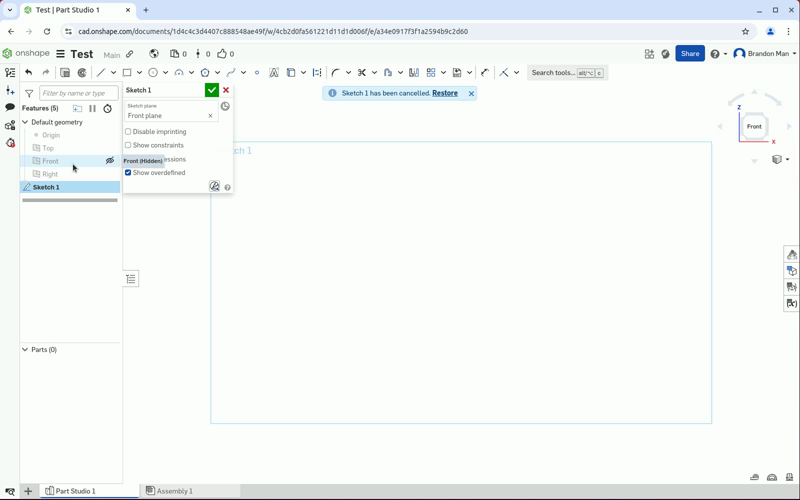
mouse_move(73, 352)
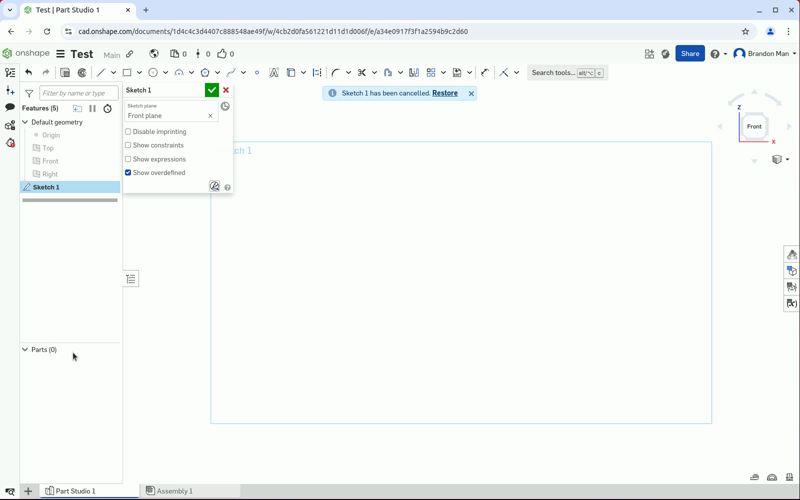
key(y)
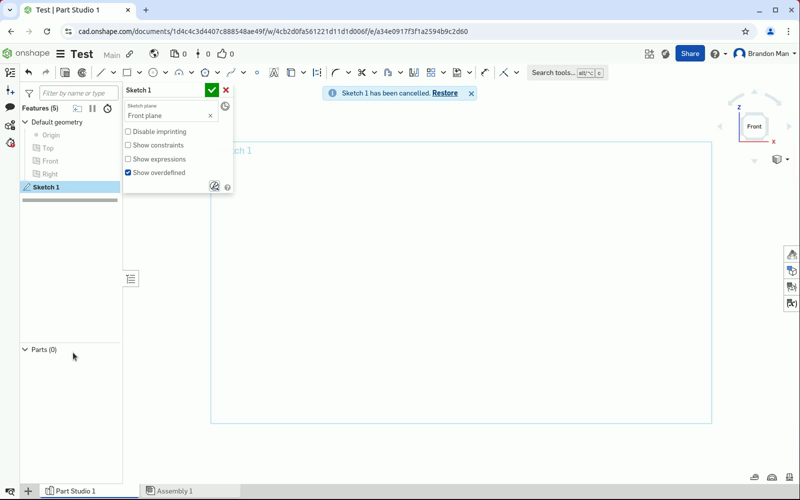
key(l)
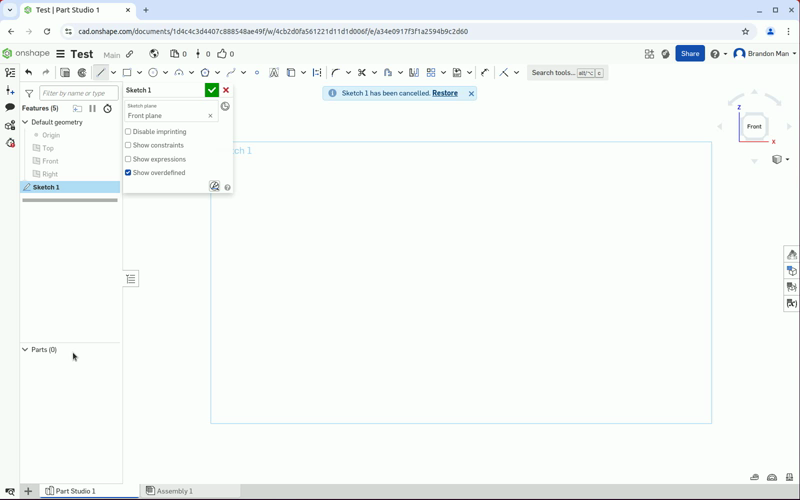
key_down(shift)
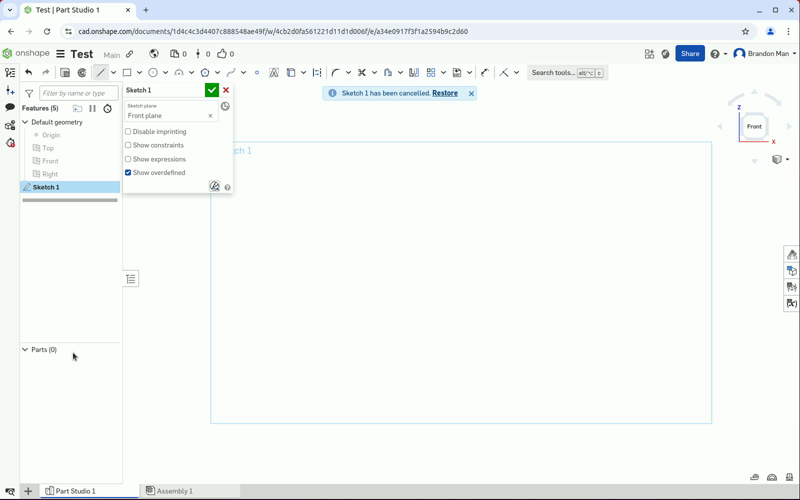
mouse_move(460, 282)
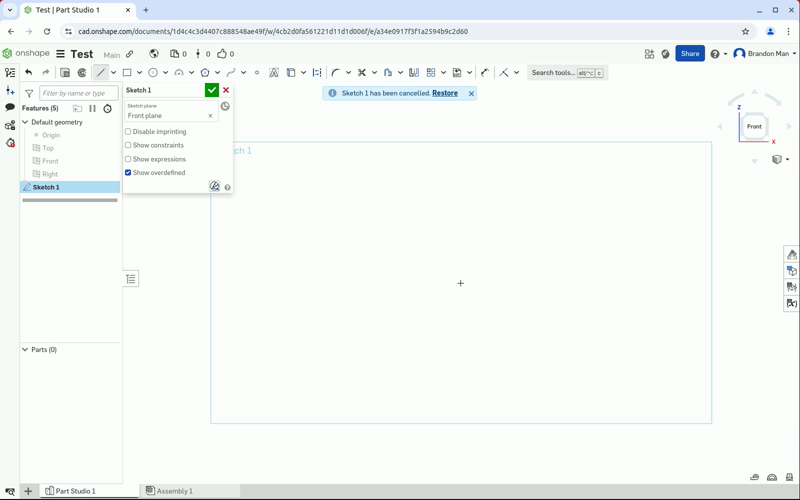
click(460, 282)
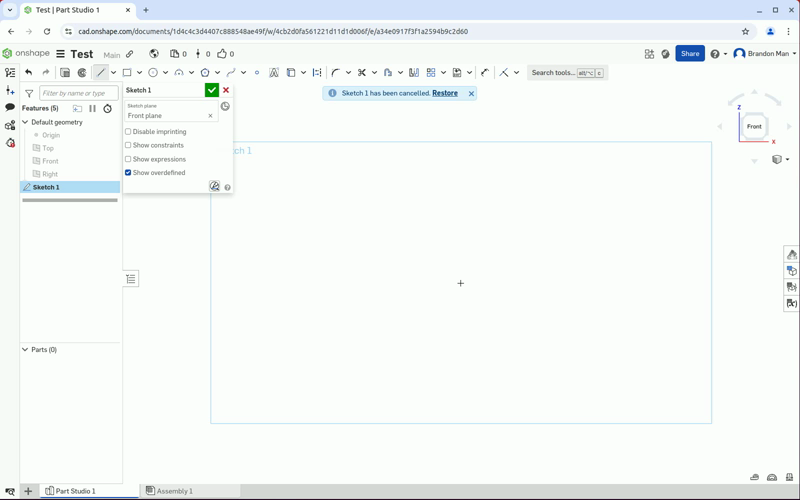
key_up(shift)
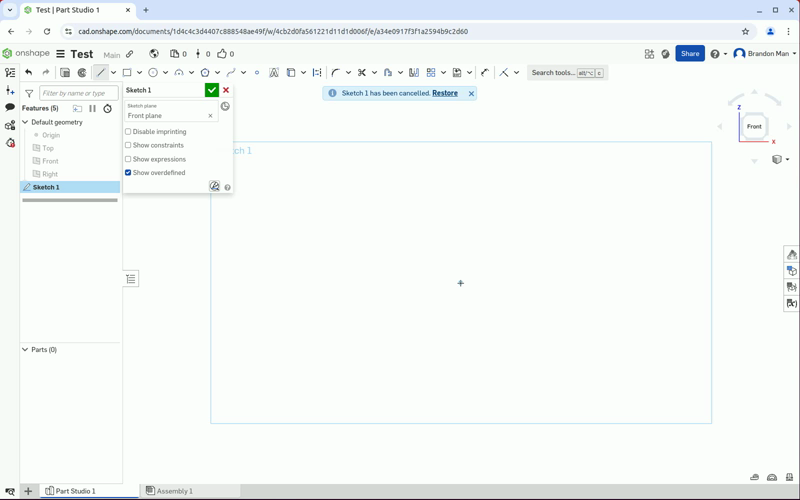
key_down(shift)
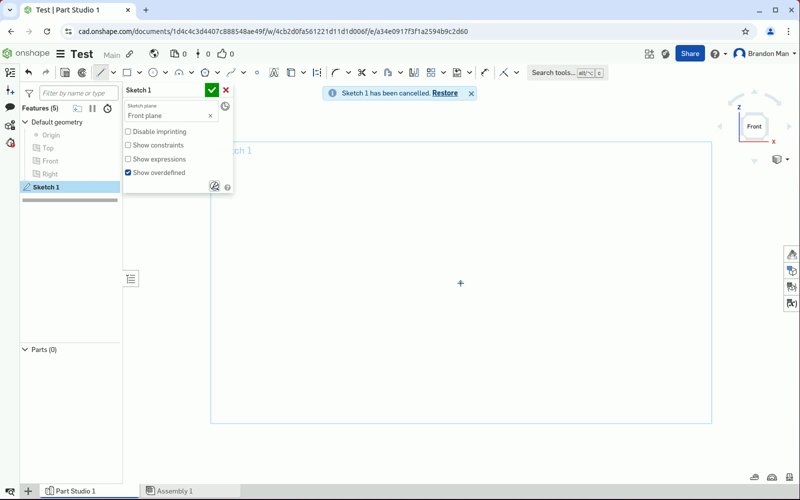
mouse_move(490, 282)
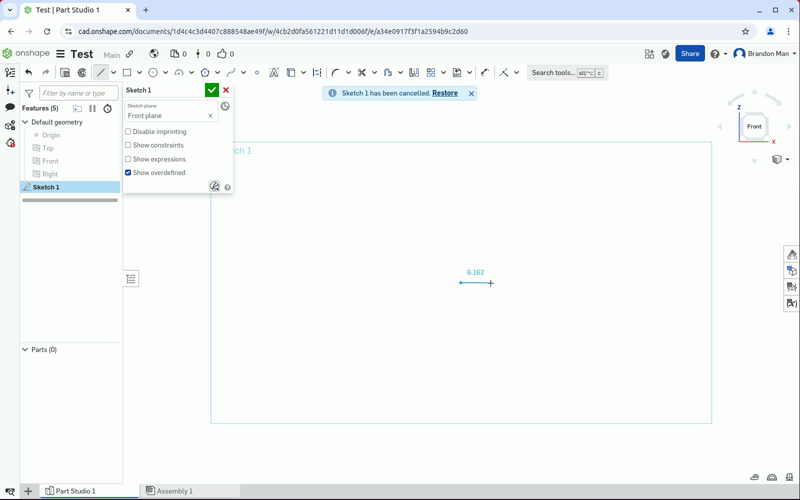
mouse_move(498, 282)
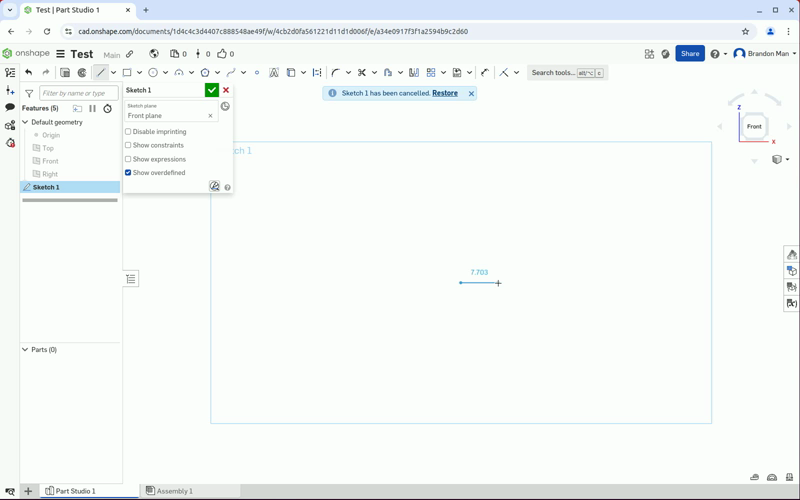
click(498, 282)
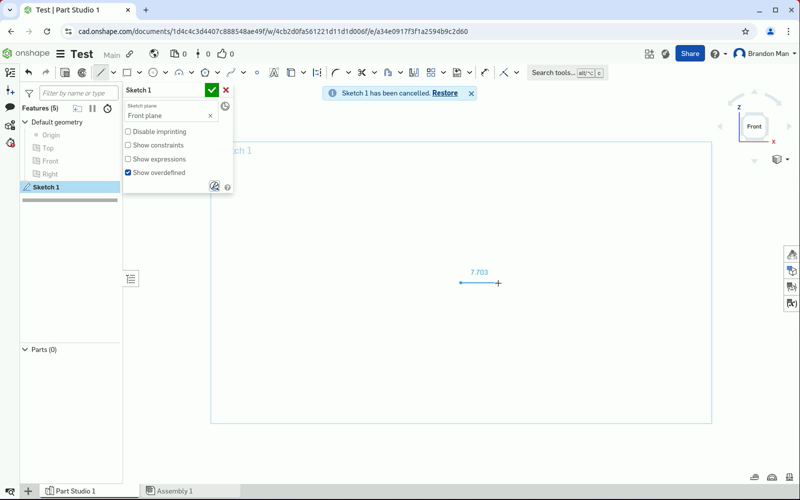
key_up(shift)
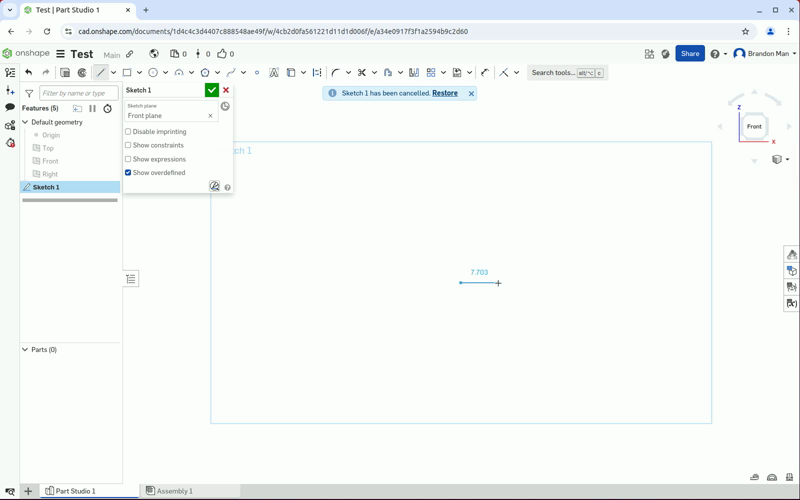
key_down(shift)
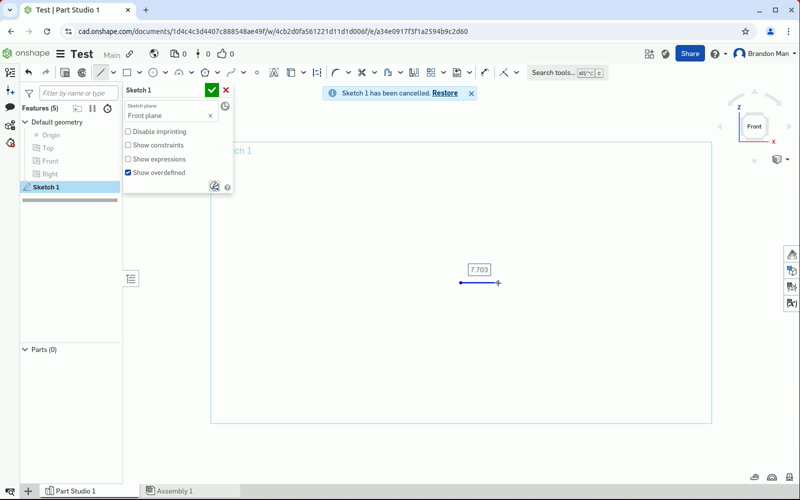
mouse_move(528, 282)
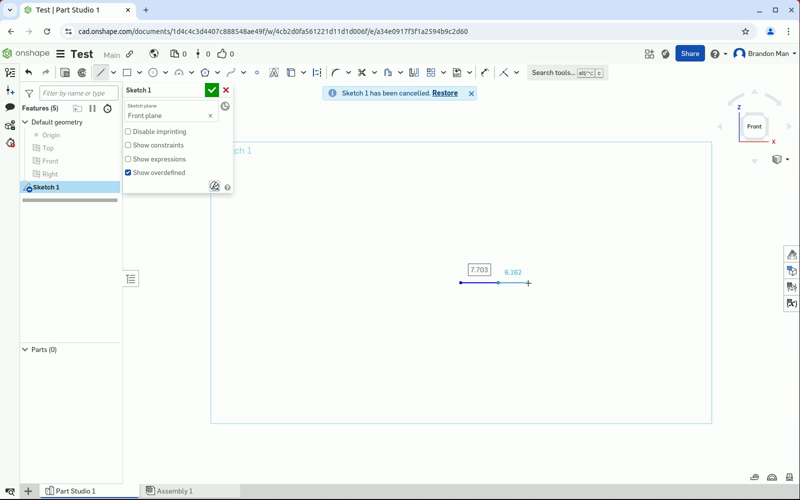
mouse_move(498, 250)
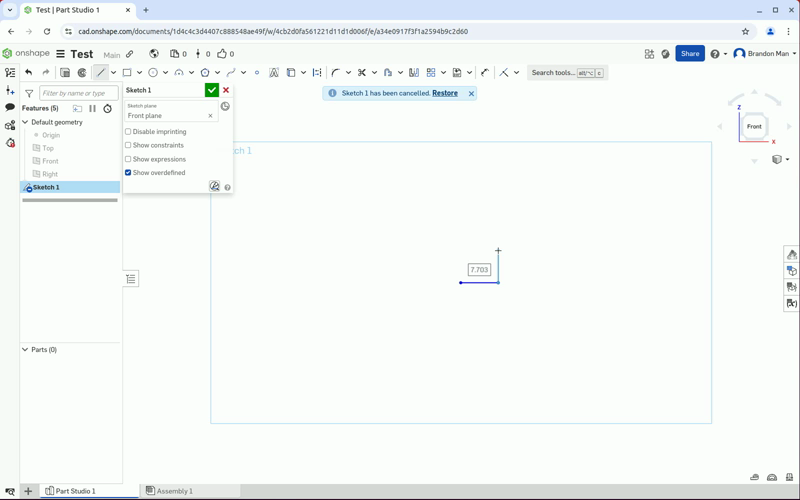
click(498, 250)
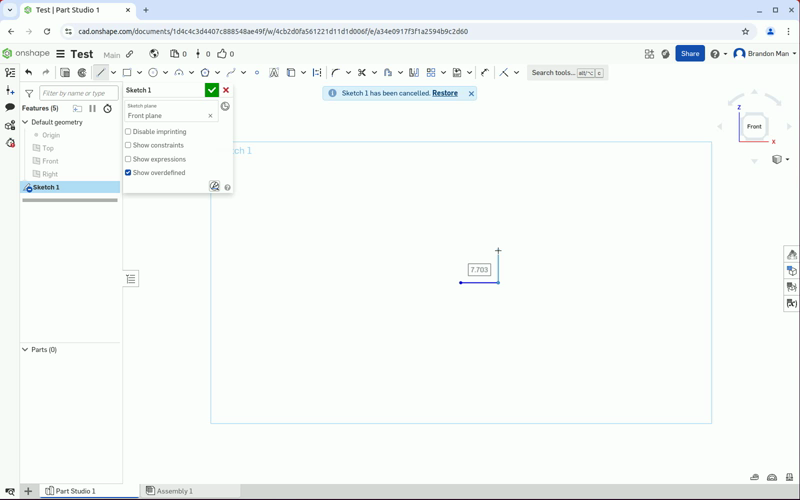
key_up(shift)
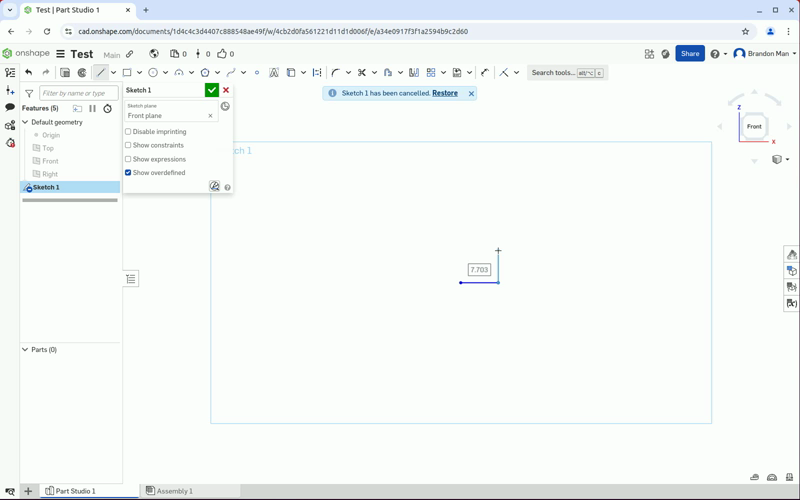
key_down(shift)
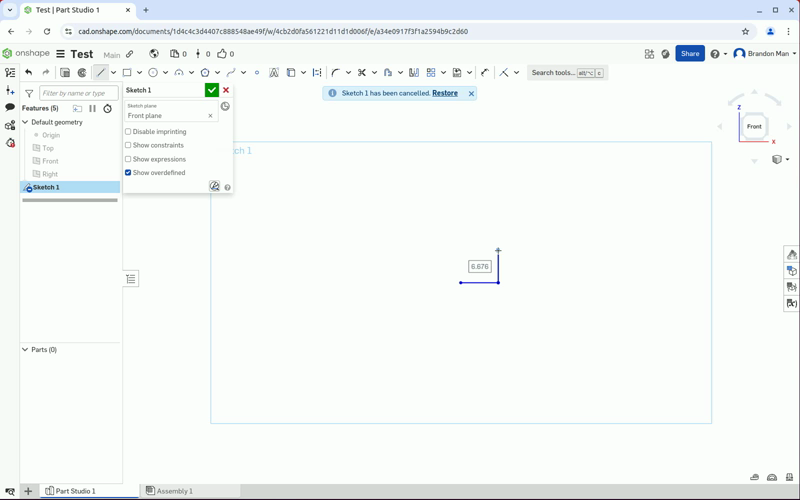
mouse_move(528, 250)
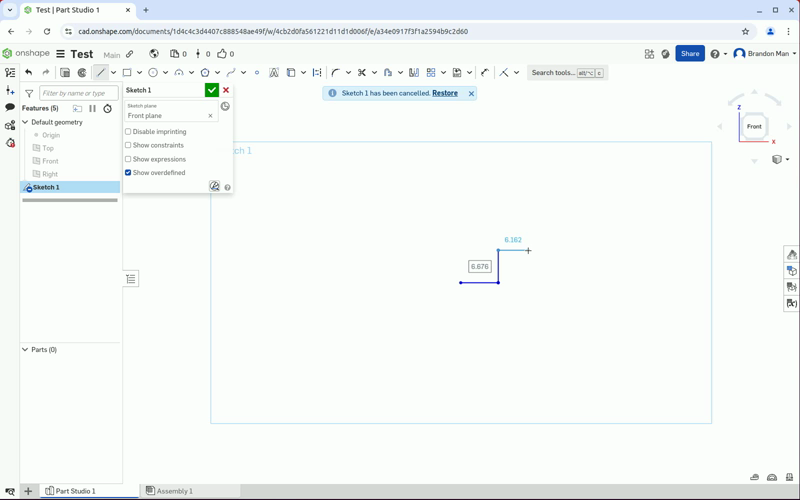
mouse_move(460, 250)
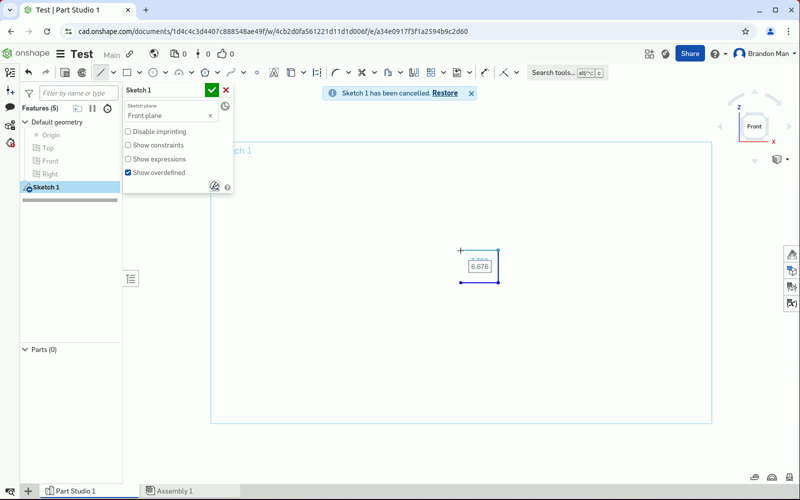
click(460, 250)
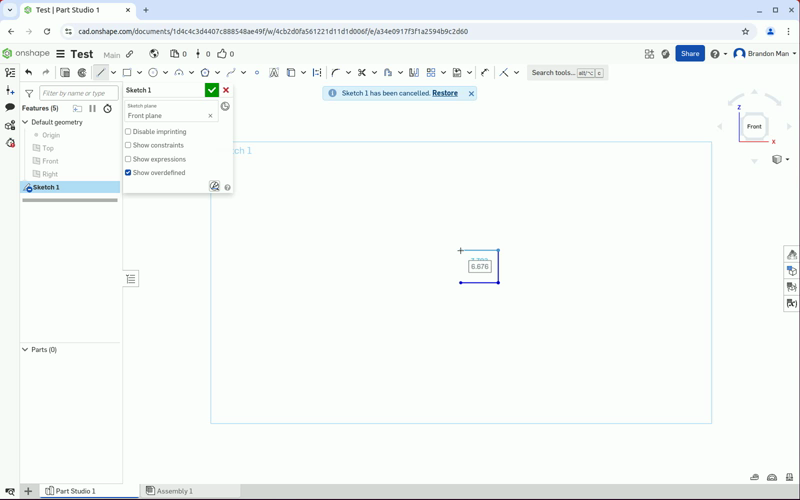
key_up(shift)
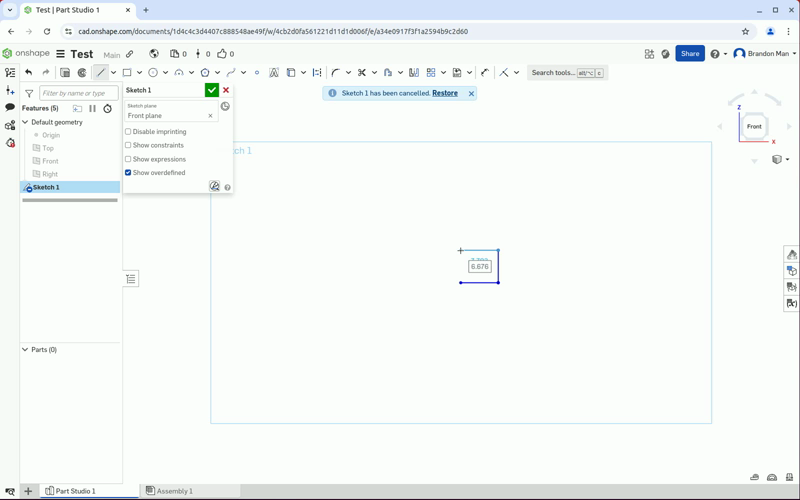
mouse_move(490, 250)
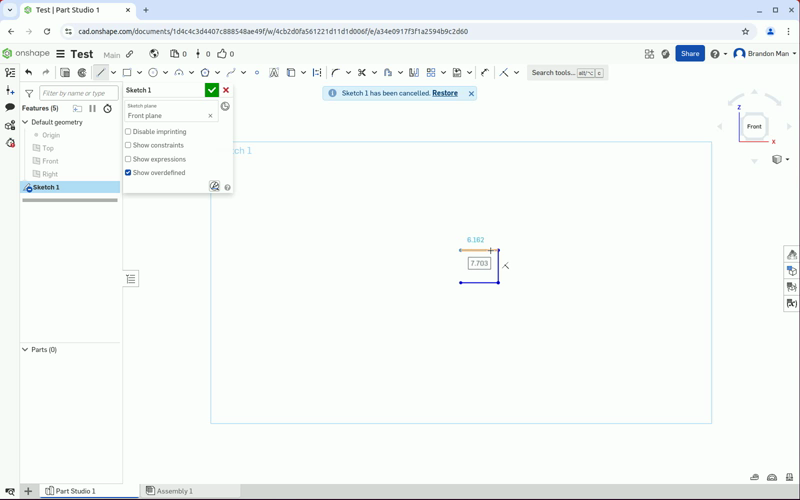
key_down(shift)
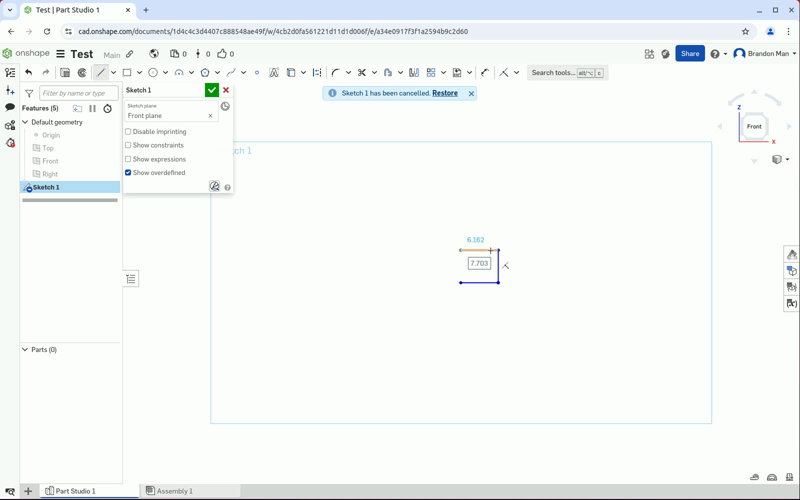
mouse_move(460, 282)
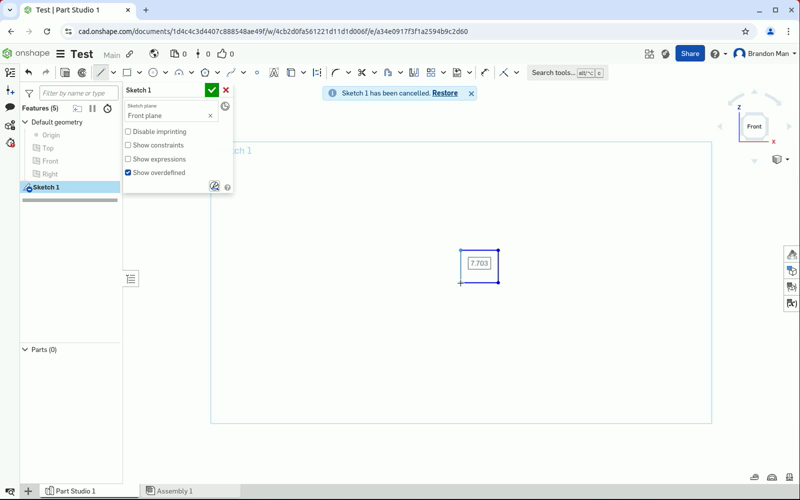
key_up(shift)
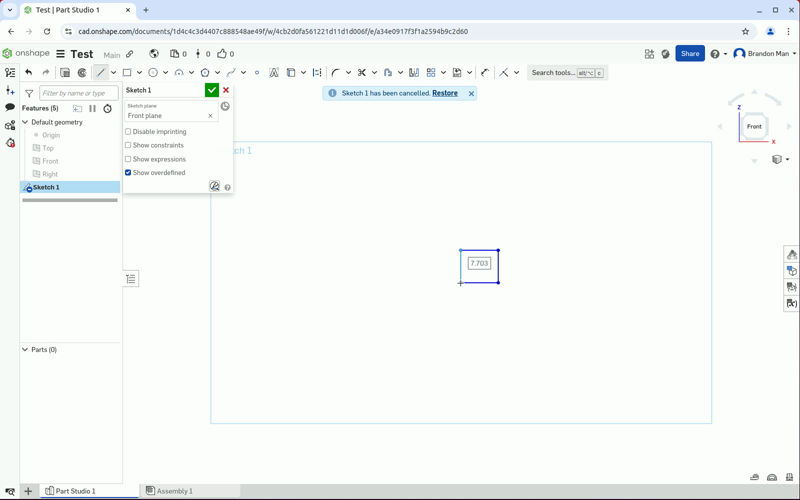
click(460, 282)
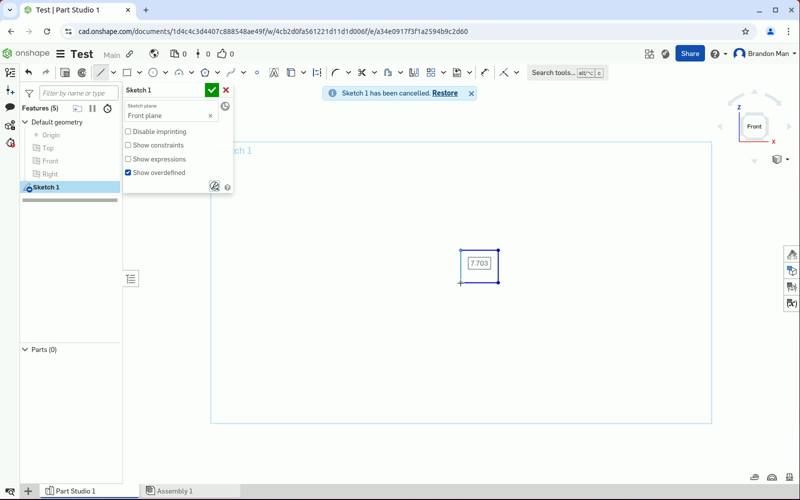
key(esc)
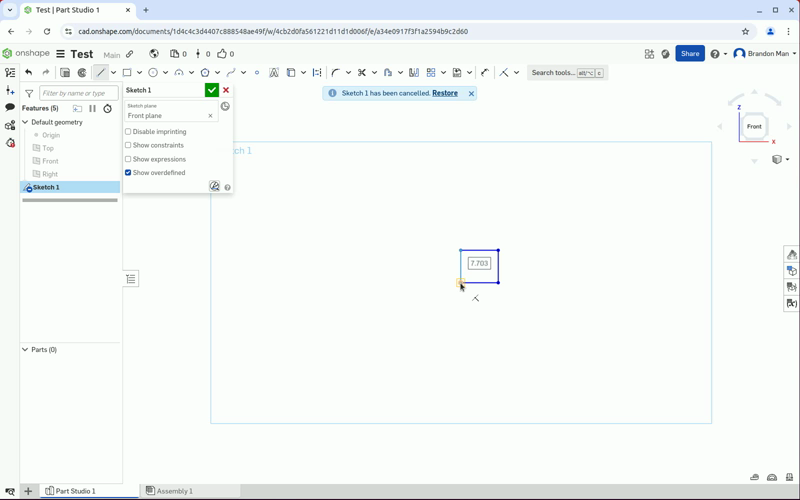
mouse_move(474, 255)
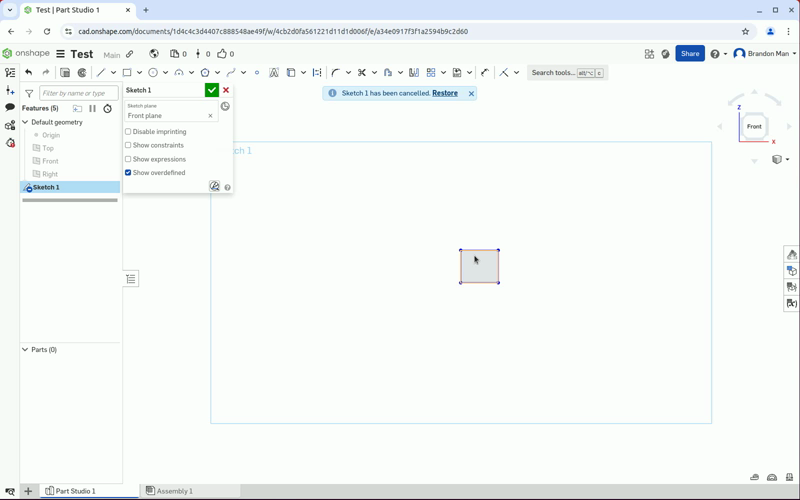
scroll(6)
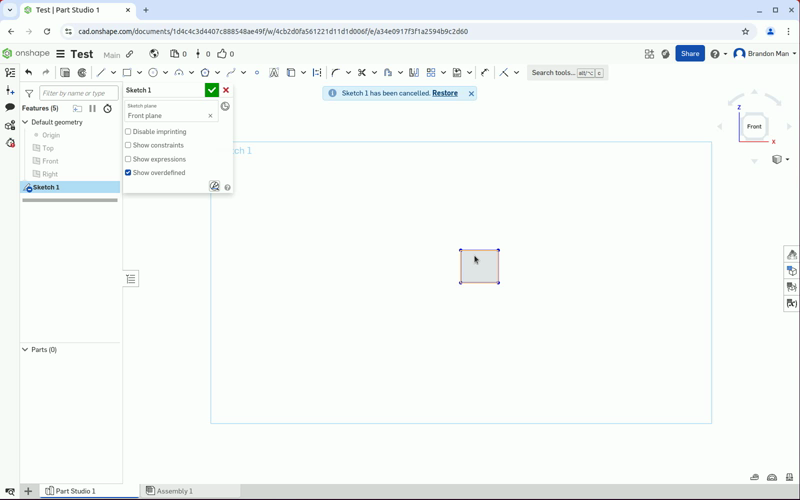
scroll(6)
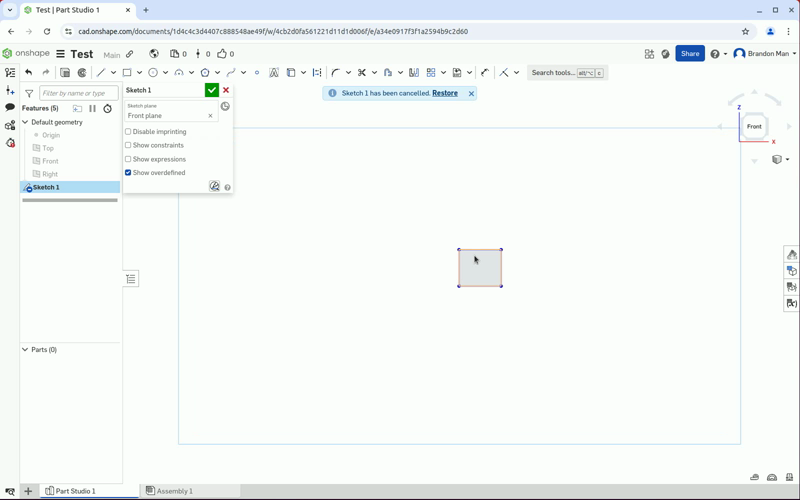
scroll(6)
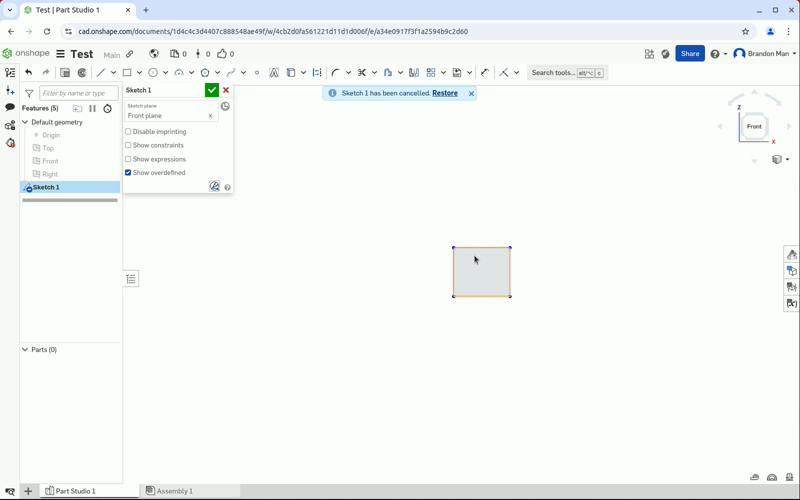
scroll(6)
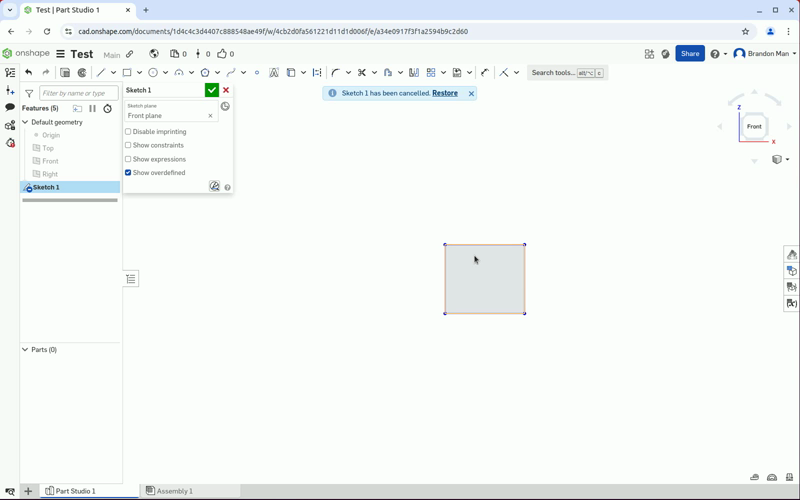
scroll(6)
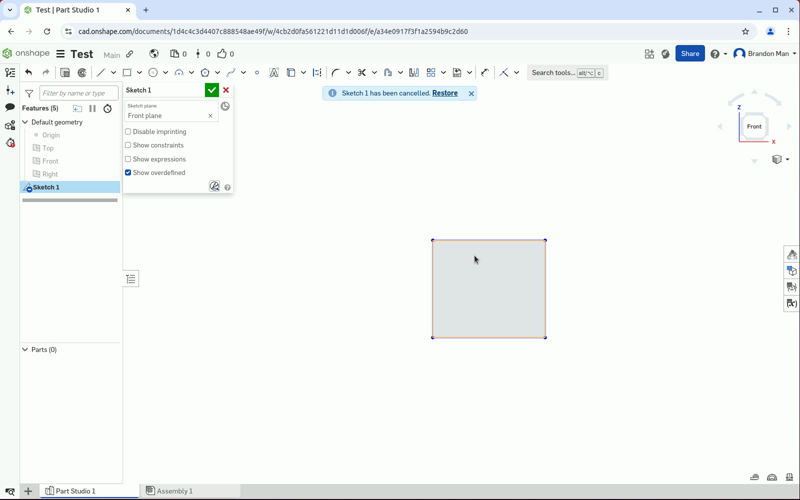
scroll(6)
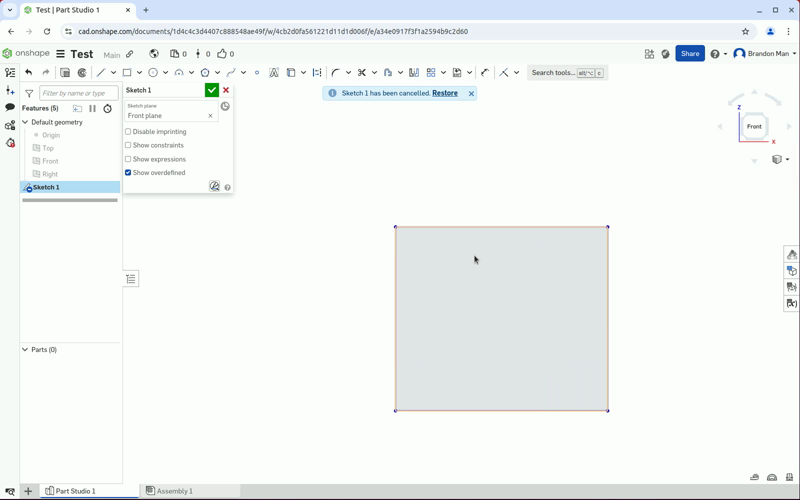
scroll(6)
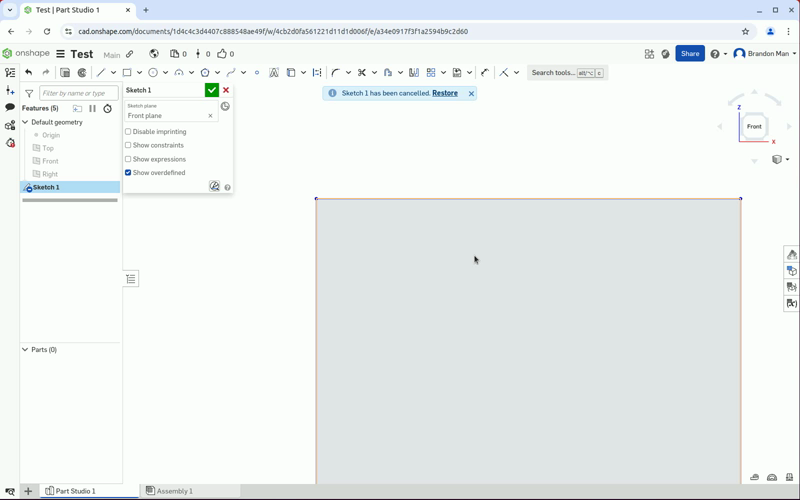
click(474, 255)
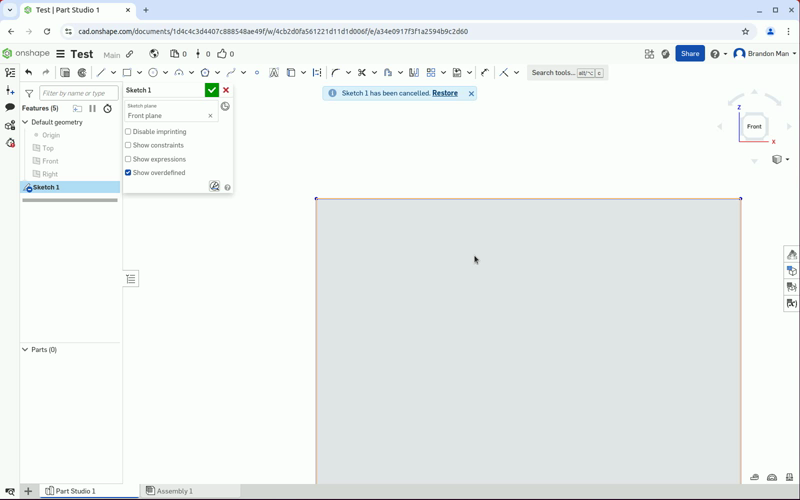
scroll(-6)
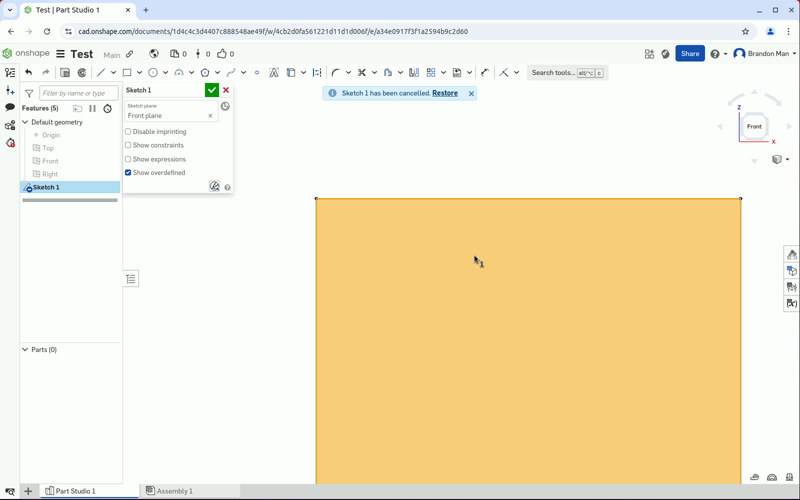
scroll(-6)
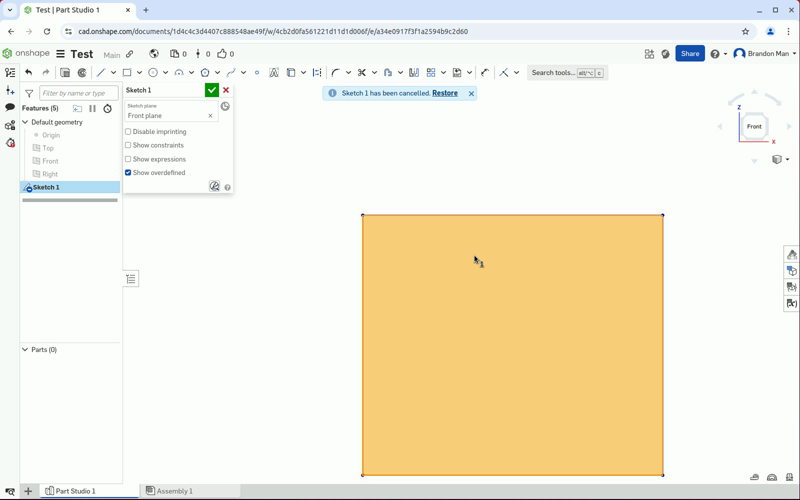
scroll(-6)
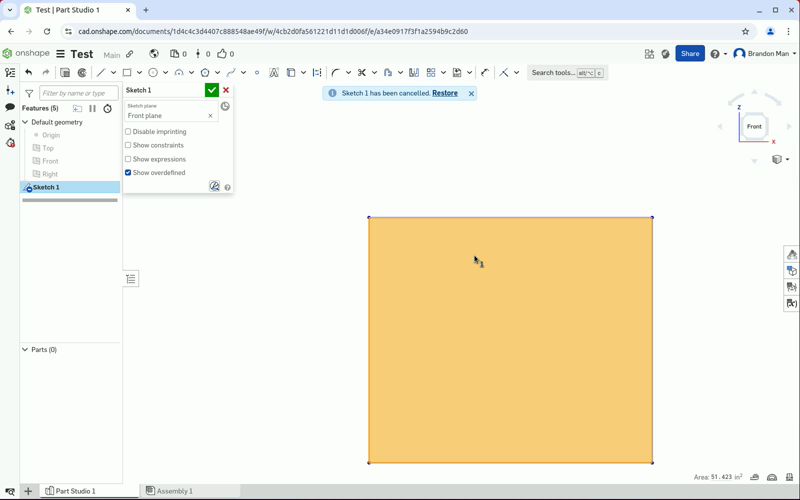
scroll(-6)
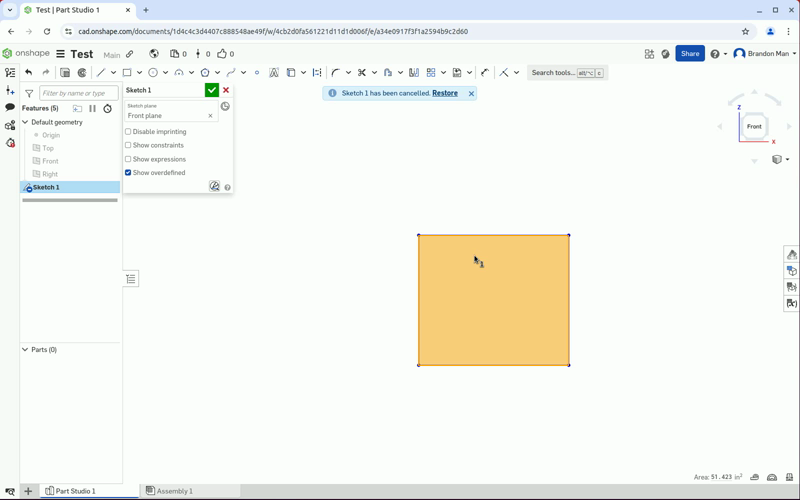
scroll(-6)
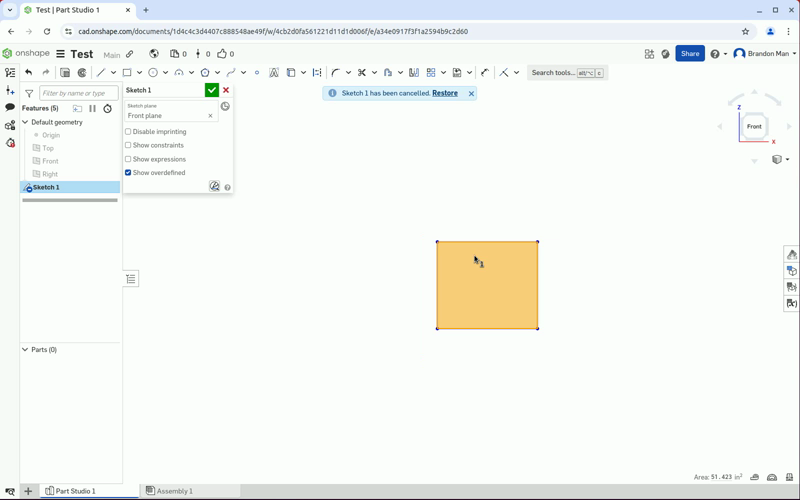
scroll(-6)
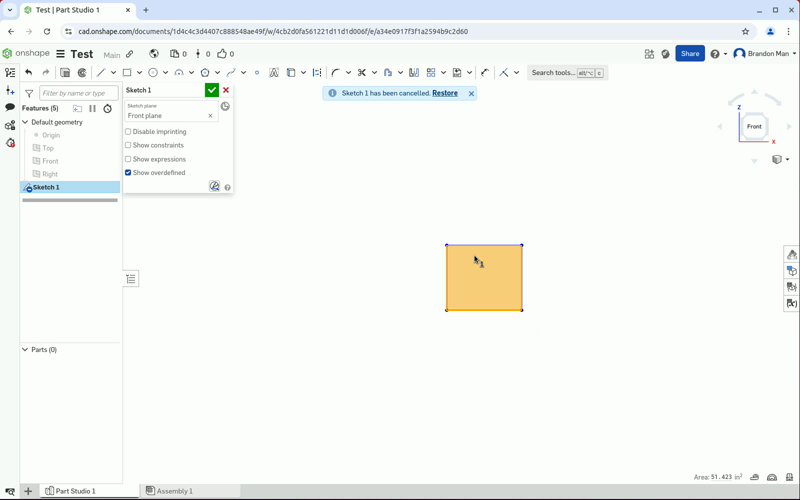
scroll(-6)
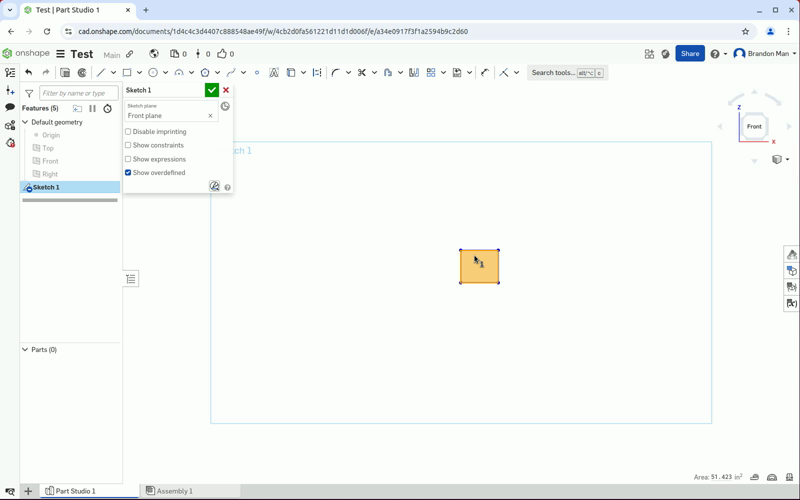
mouse_move(73, 352)
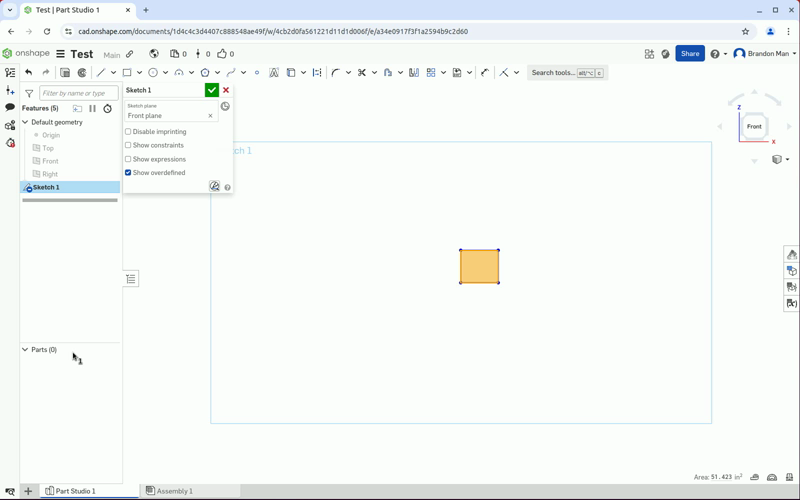
key(shift+y)
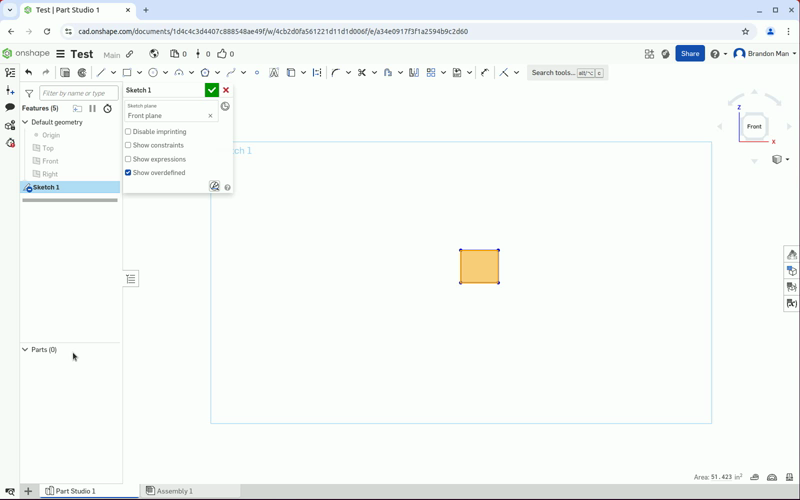
key(shift+e)
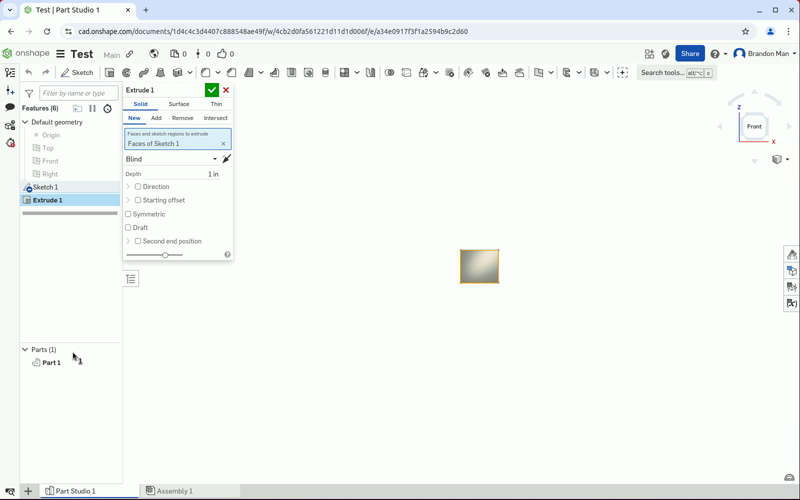
mouse_move(143, 106)
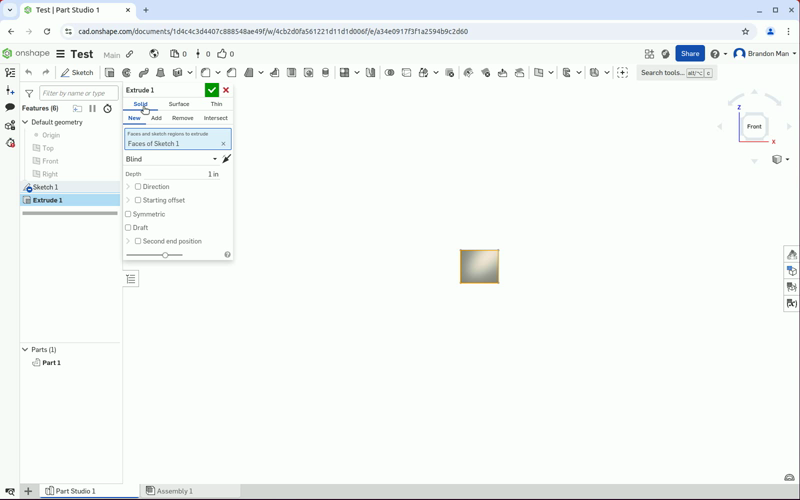
click(143, 106)
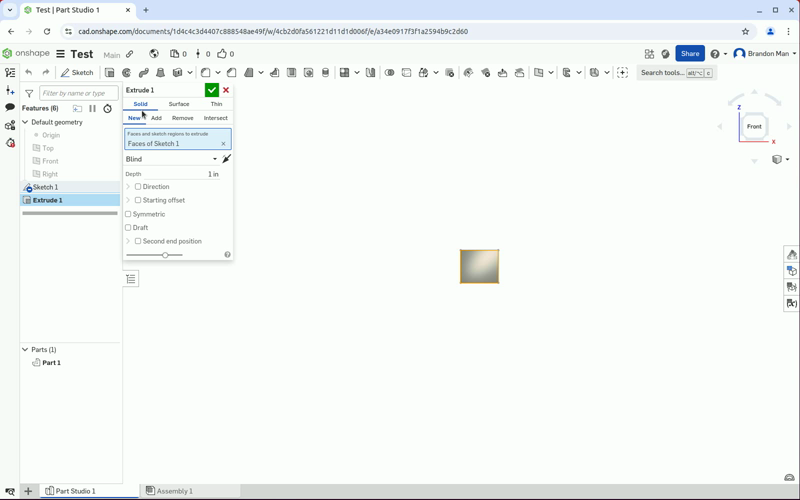
mouse_move(137, 120)
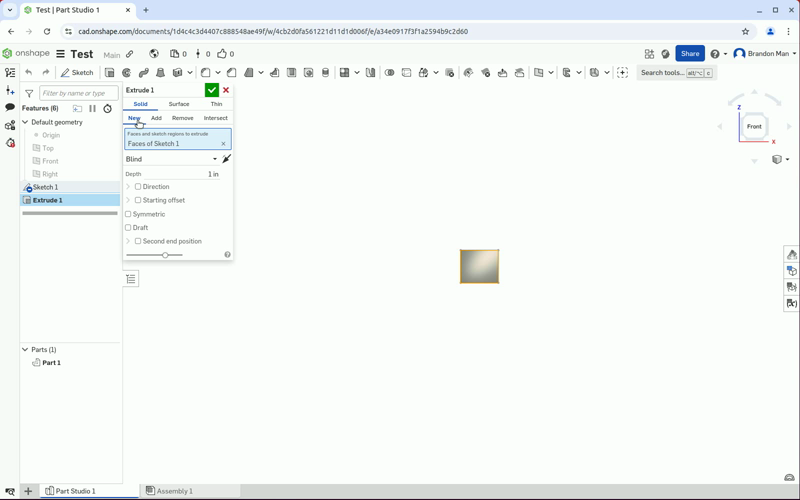
click(137, 120)
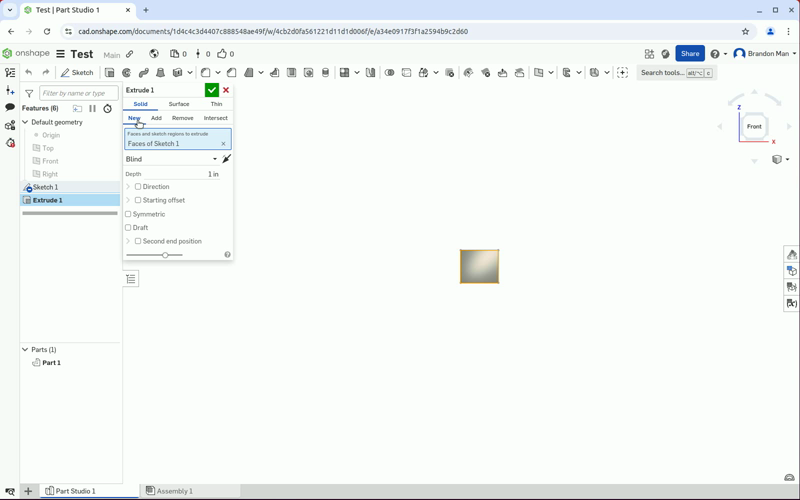
key(tab, 4)
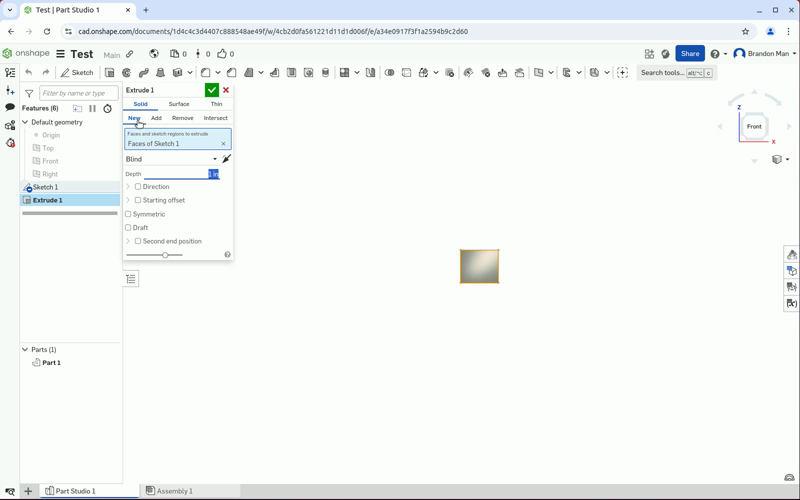
text(6.499)
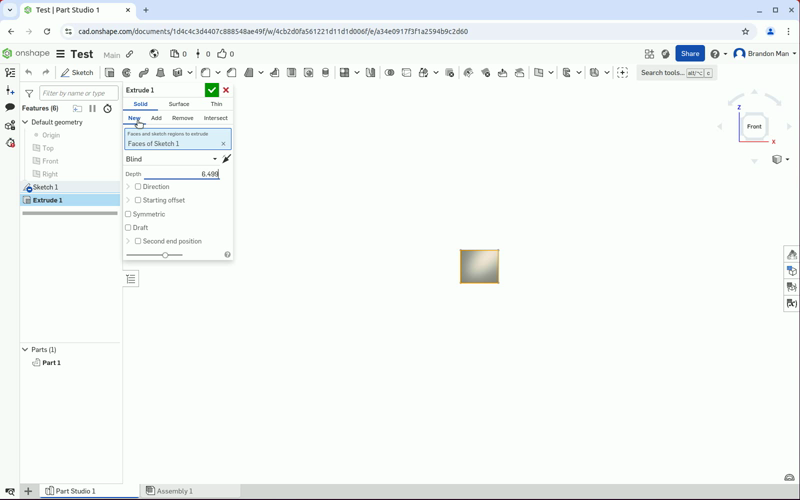
key(enter)
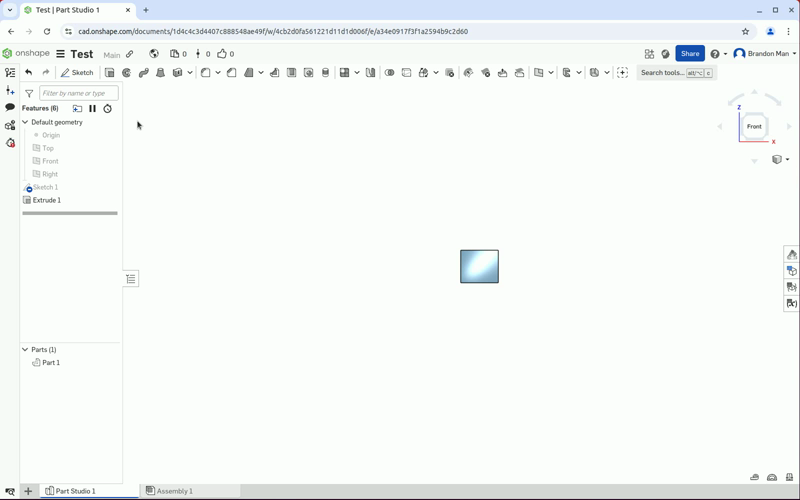
key(shift+h)
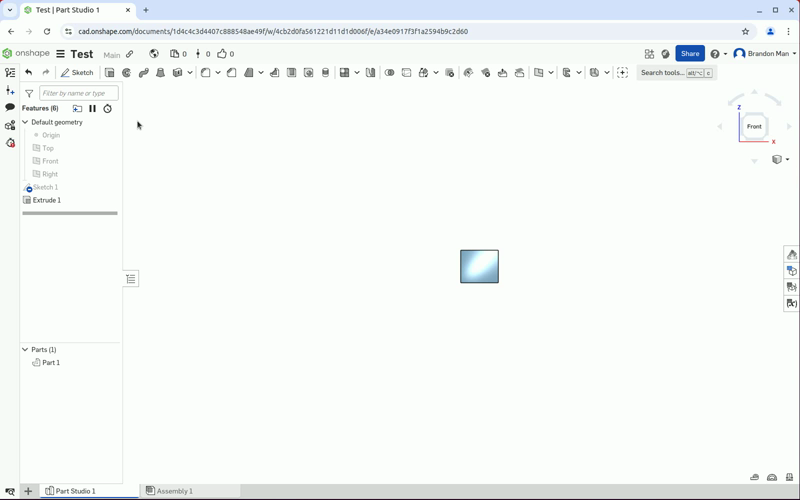
key(shift+h)
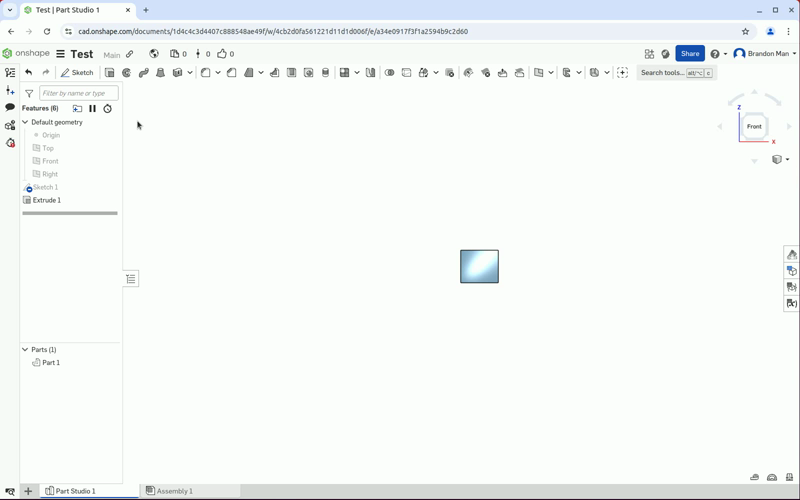
mouse_move(73, 189)
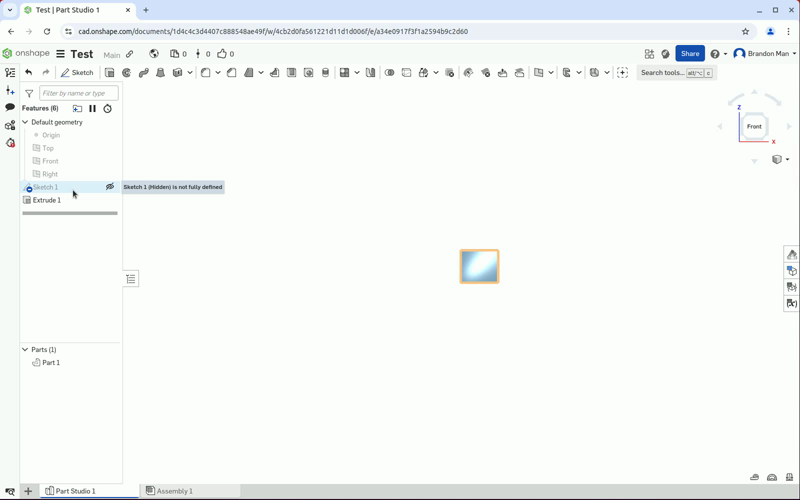
click(73, 189)
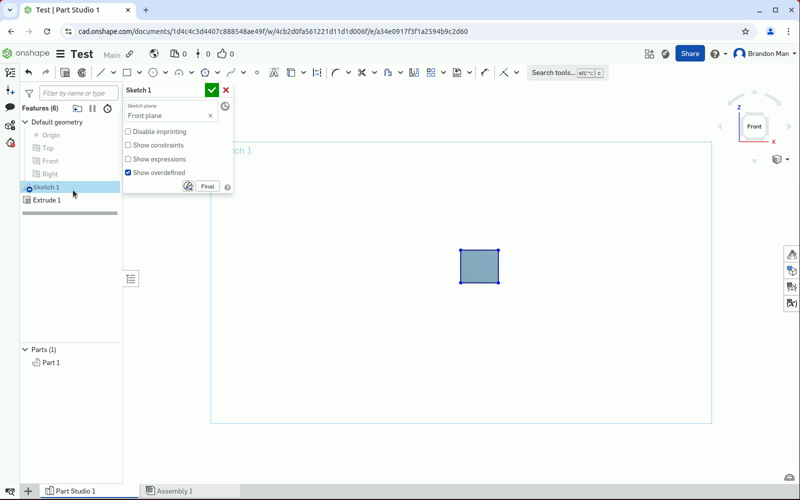
mouse_move(229, 92)
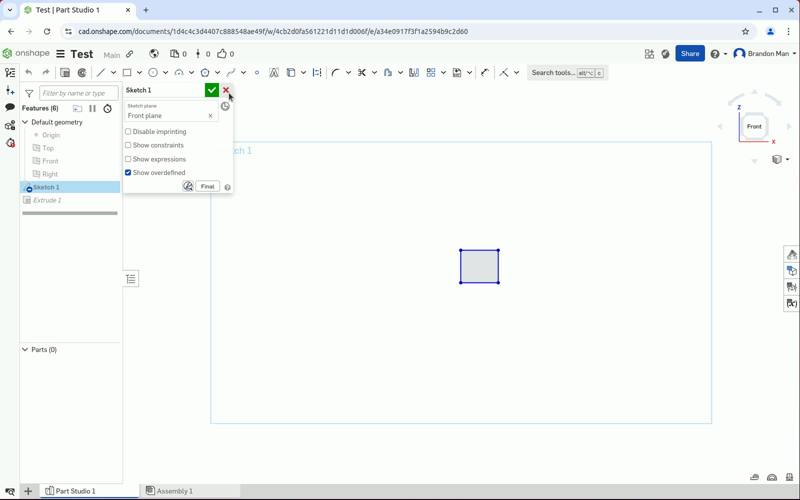
click(229, 92)
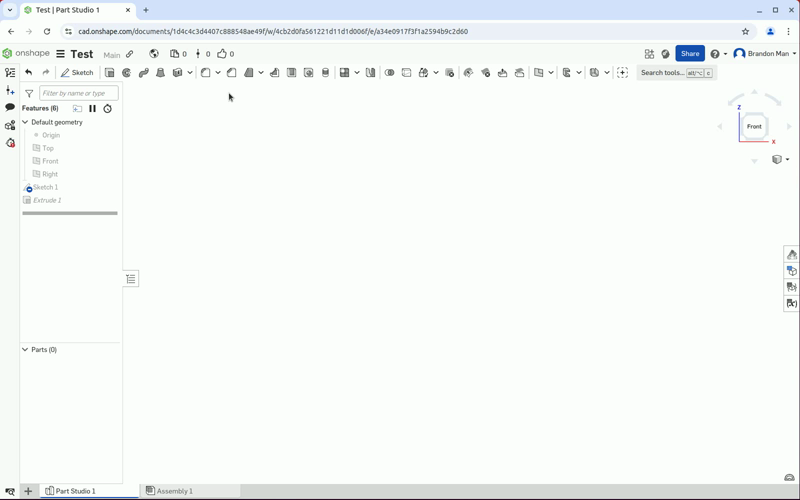
mouse_move(73, 352)
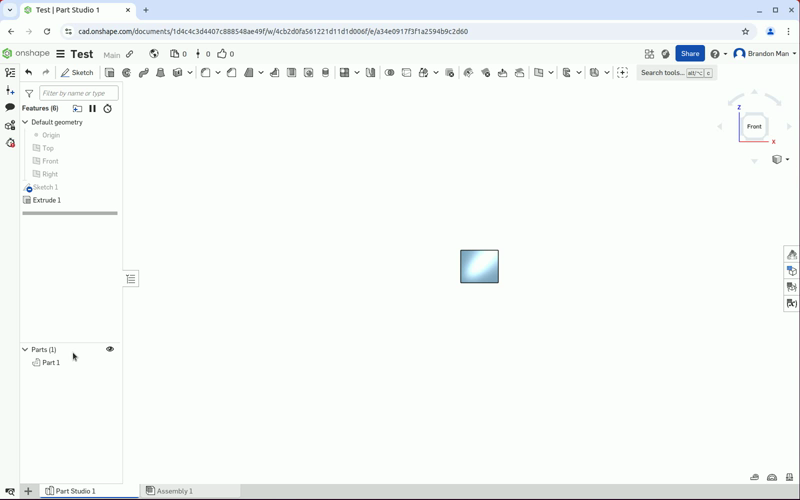
key(y)
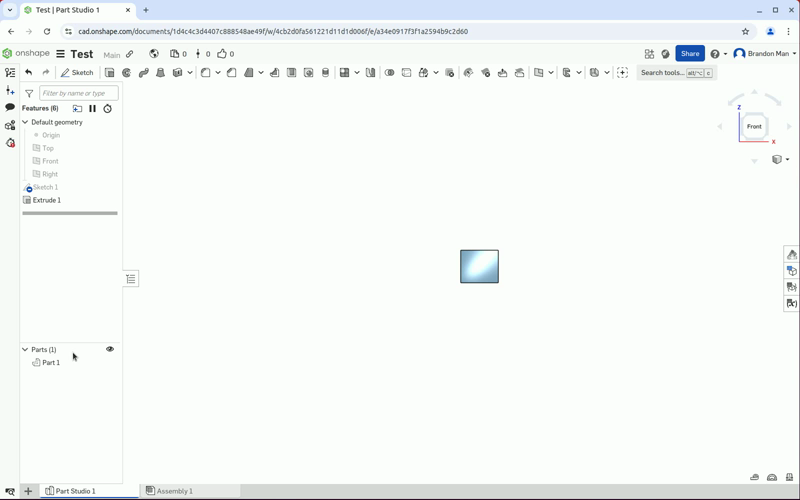
key(shift+p)
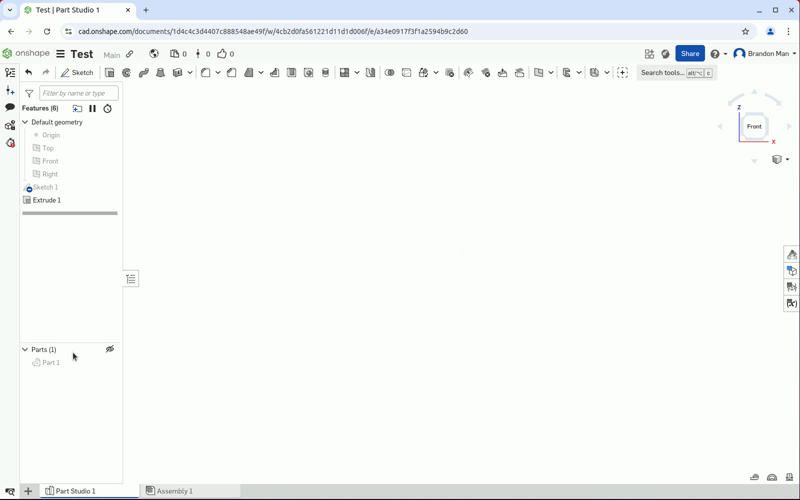
key(space)
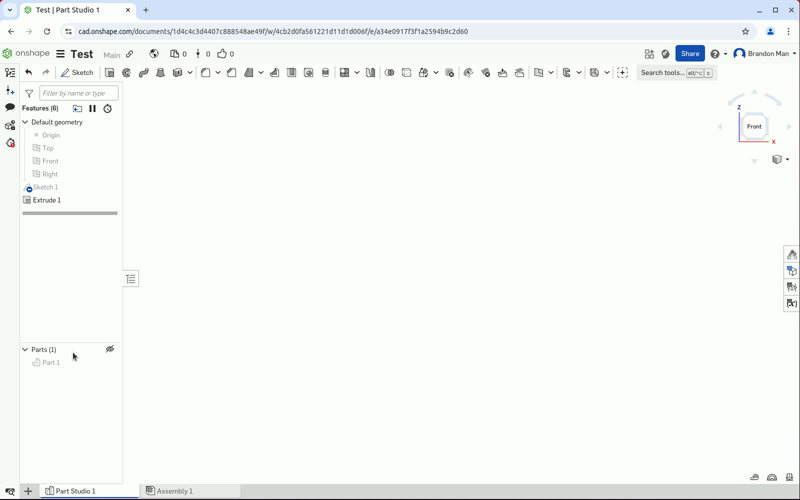
key_down(shift)
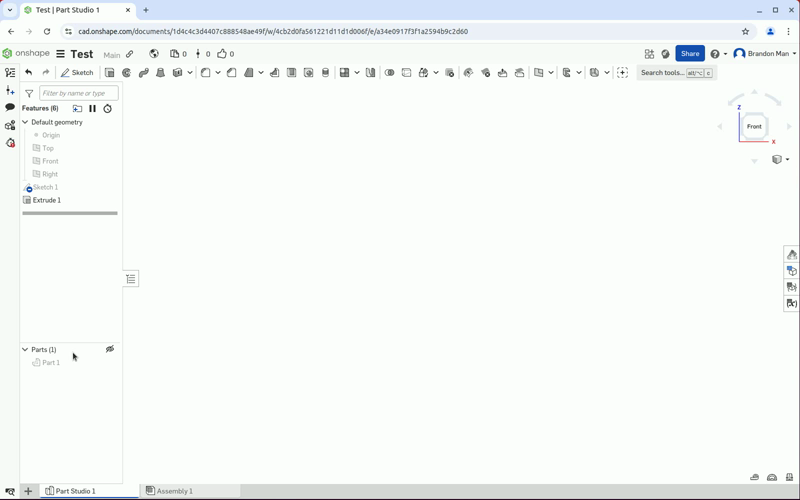
key(left)
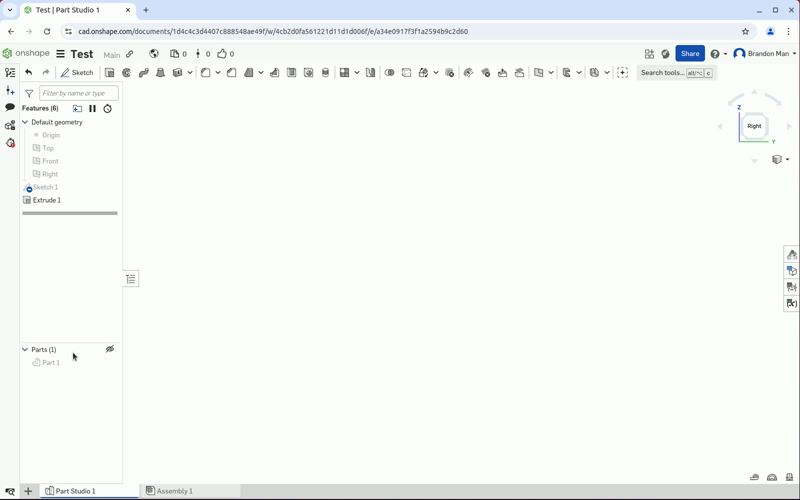
key_up(shift)
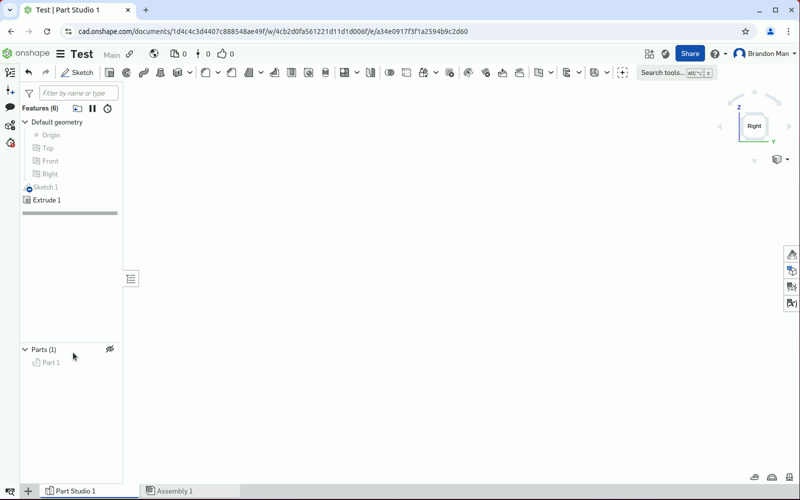
mouse_move(73, 352)
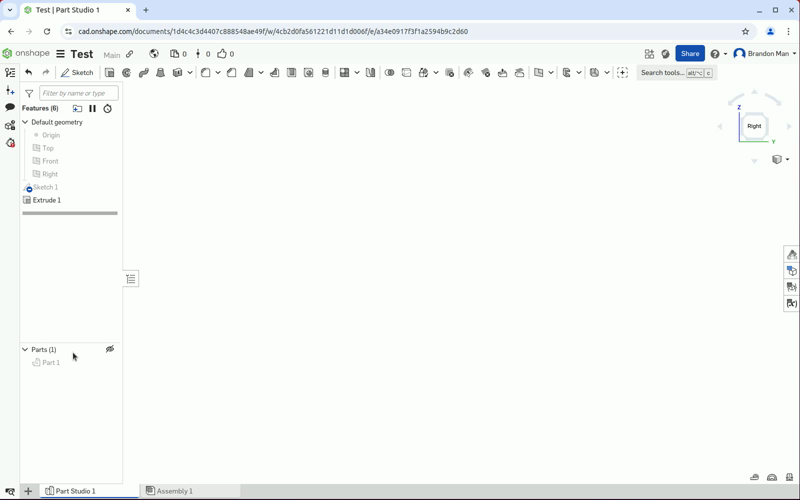
key(shift+y)
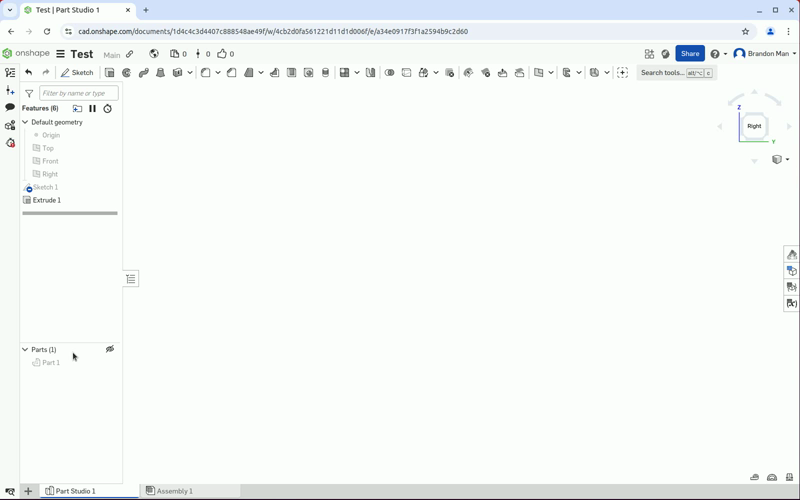
key(shift+s)
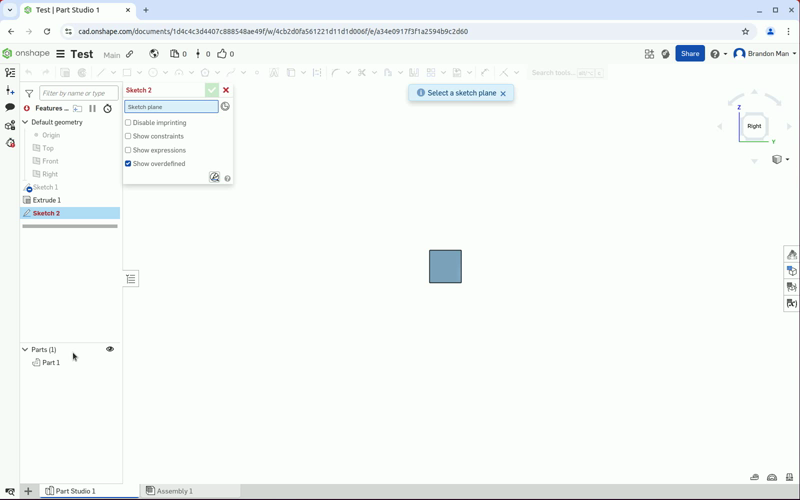
mouse_move(73, 176)
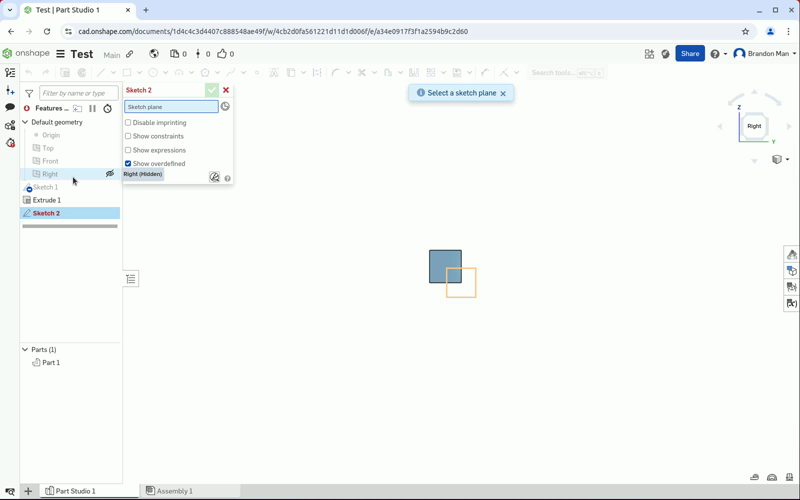
click(73, 176)
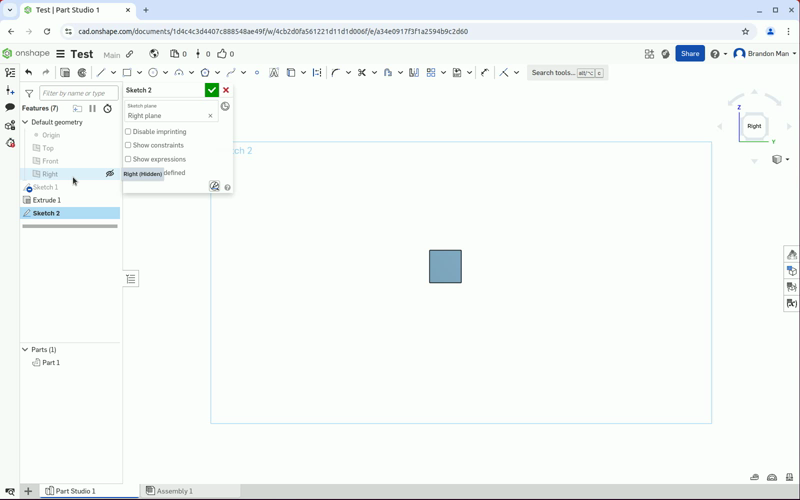
mouse_move(73, 352)
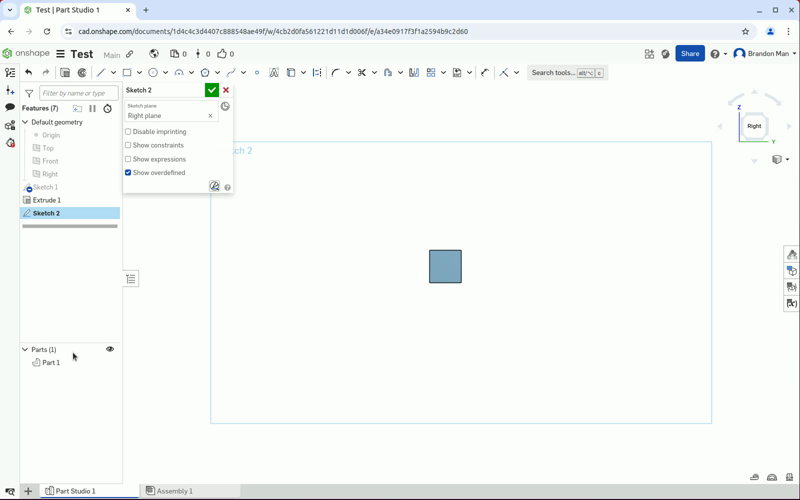
key(y)
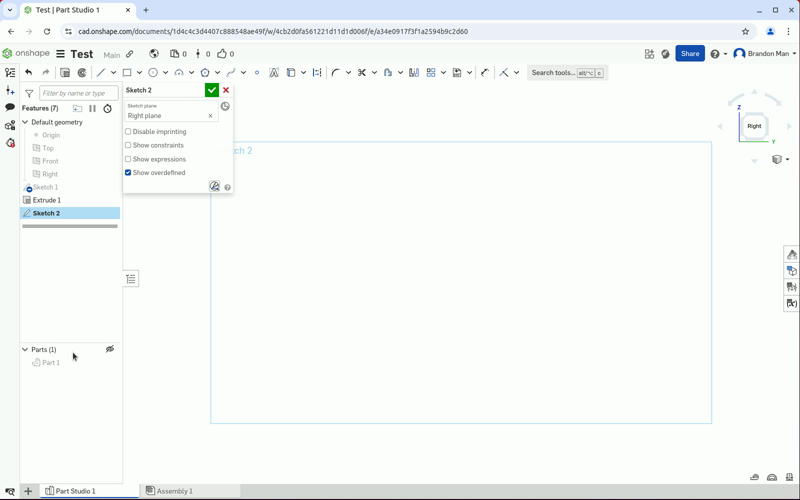
key(l)
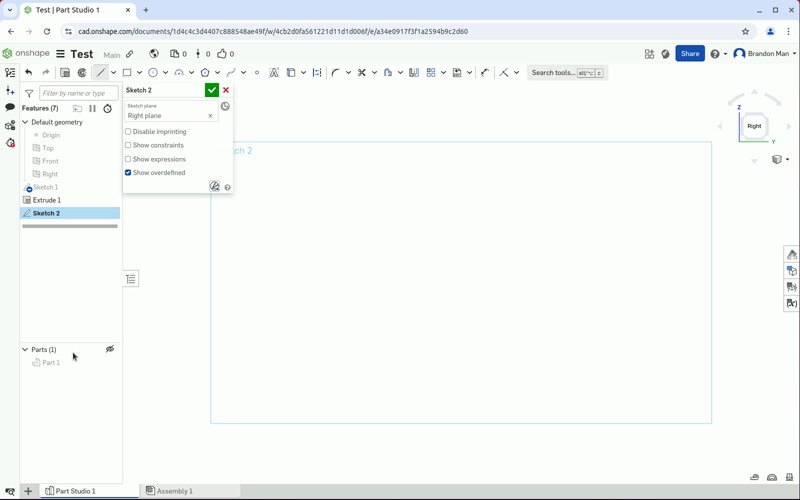
key_down(shift)
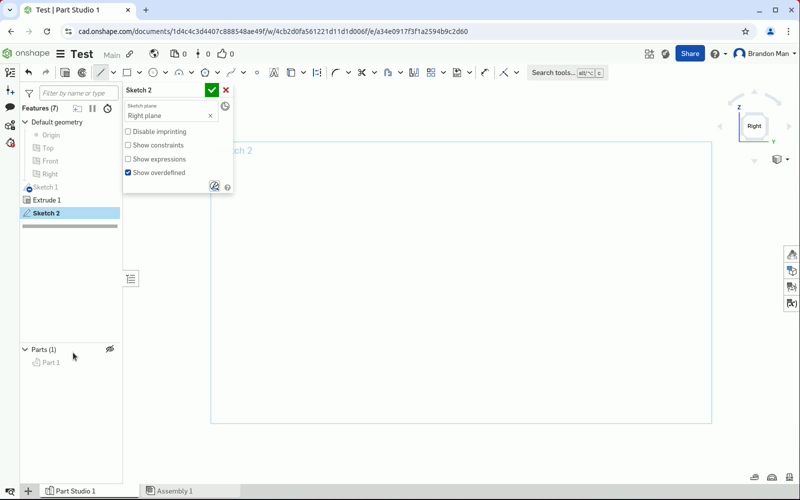
mouse_move(406, 250)
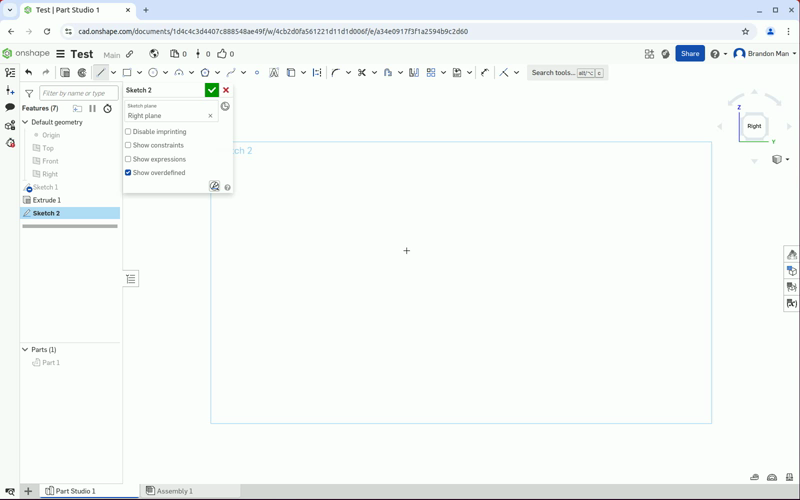
click(406, 250)
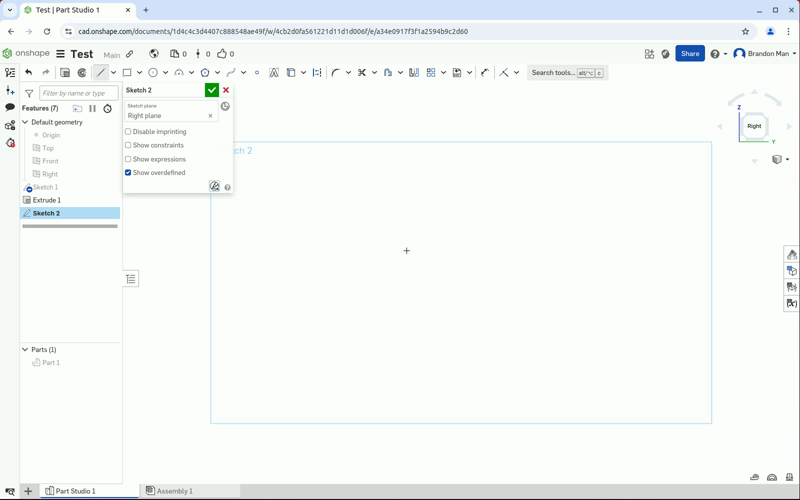
key_up(shift)
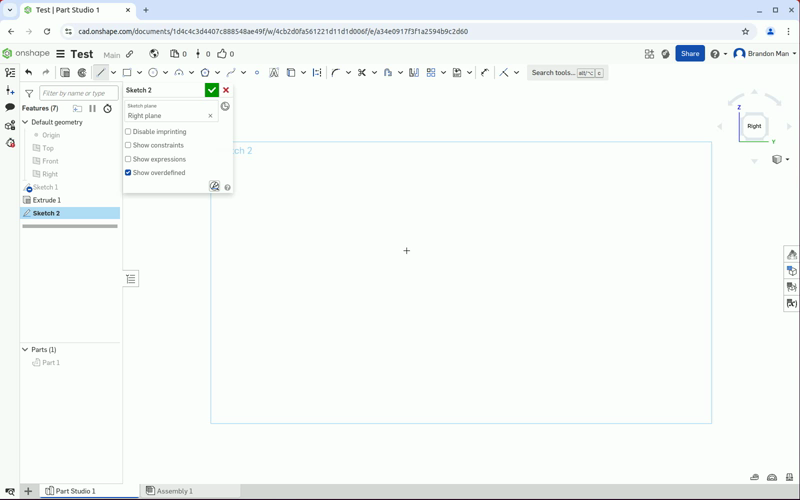
key_down(shift)
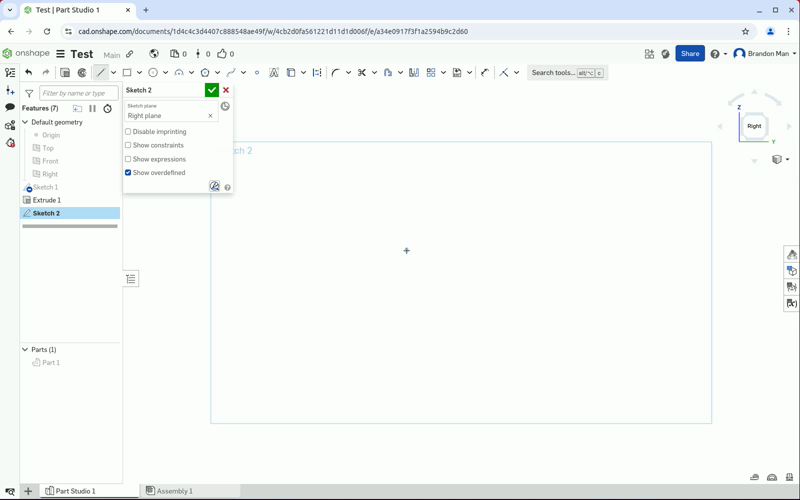
mouse_move(436, 250)
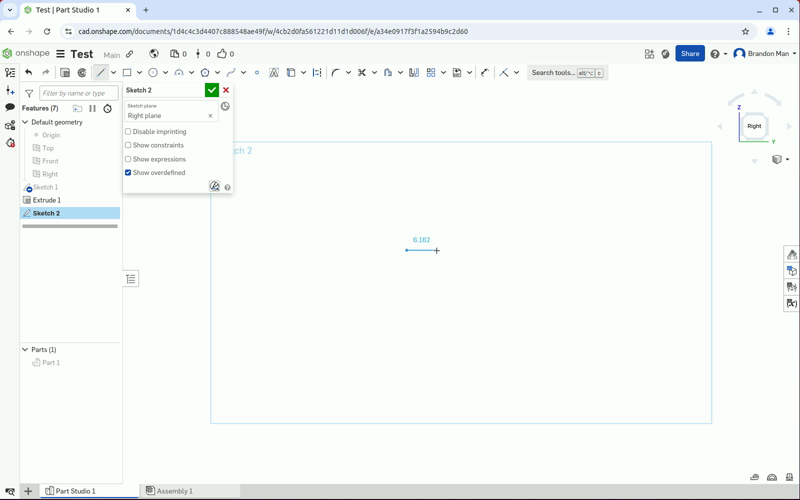
mouse_move(450, 250)
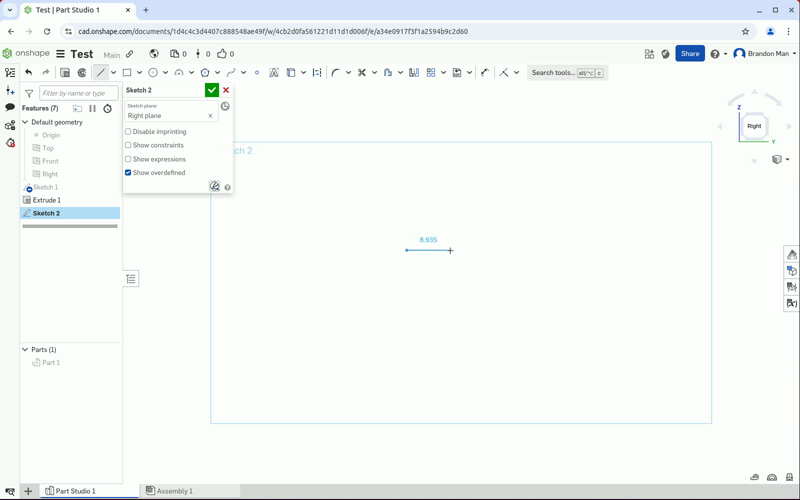
click(450, 250)
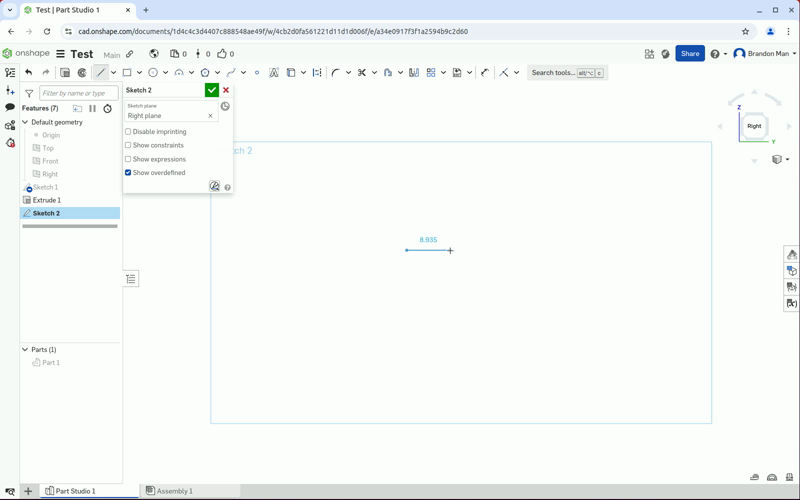
key_up(shift)
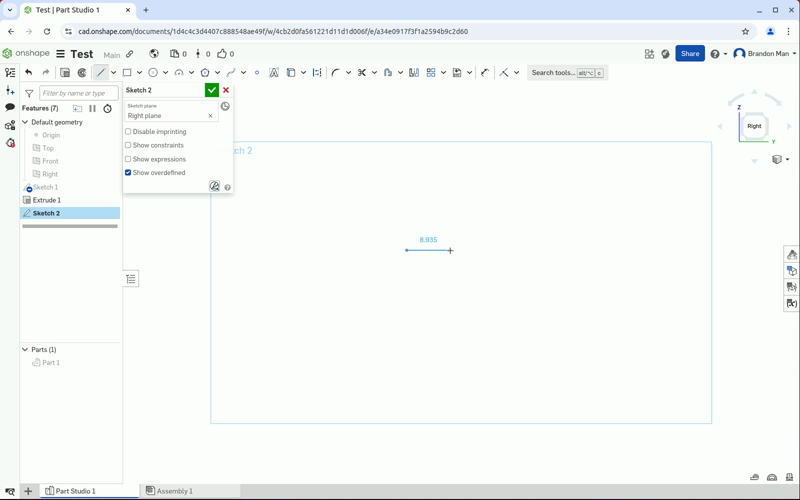
key_down(shift)
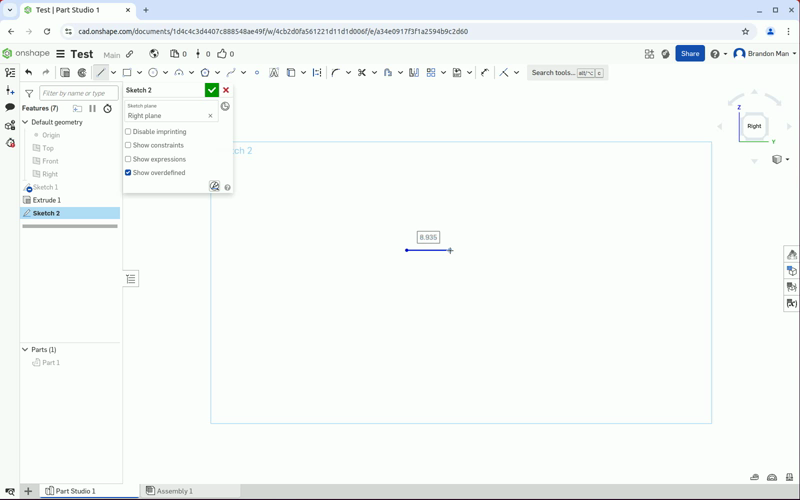
mouse_move(480, 250)
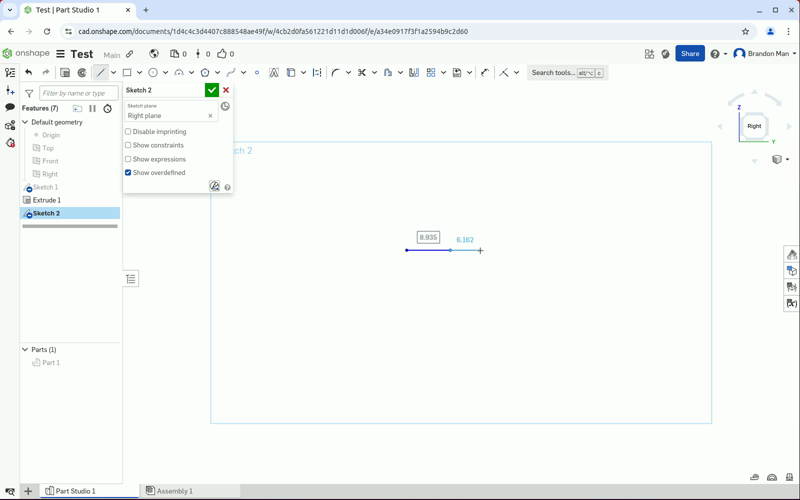
mouse_move(450, 239)
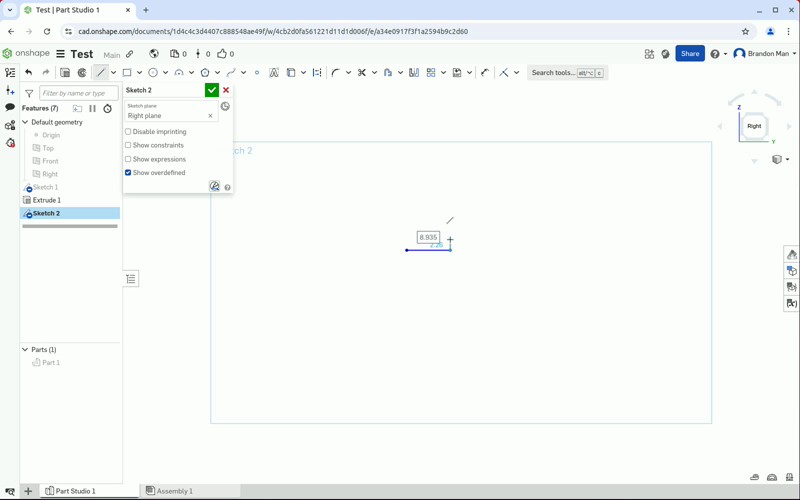
click(450, 239)
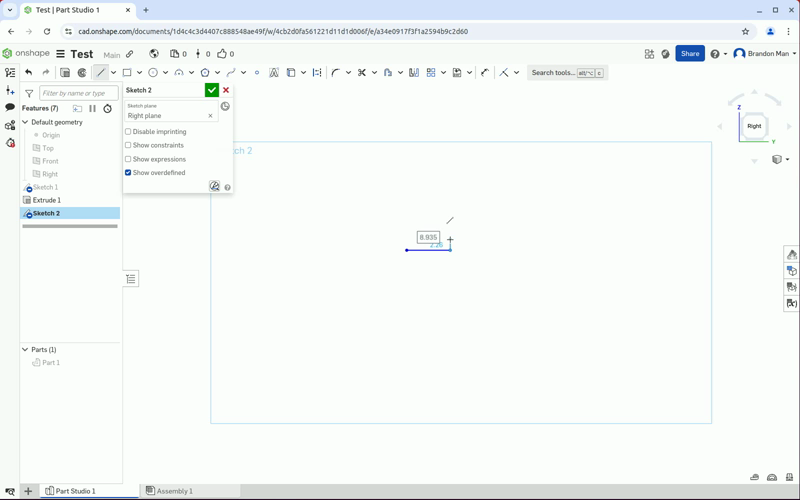
key_up(shift)
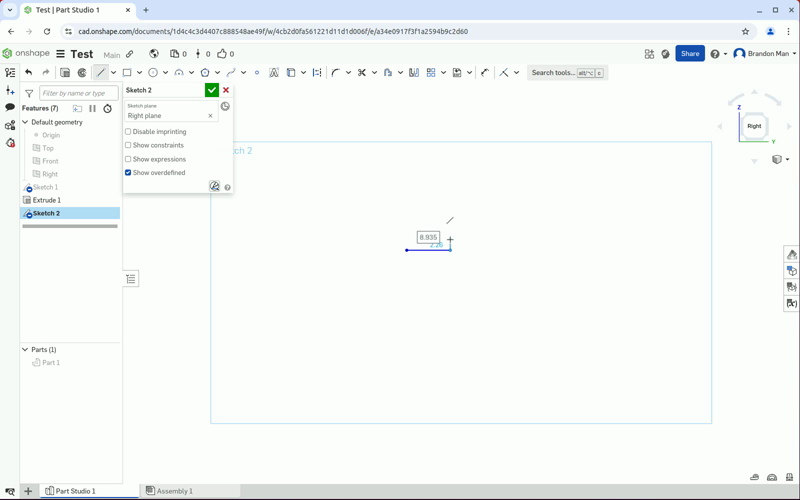
key_down(shift)
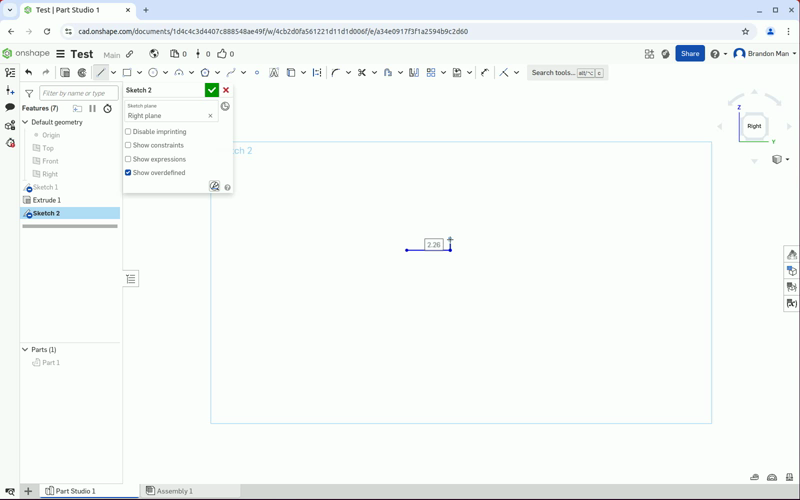
mouse_move(480, 239)
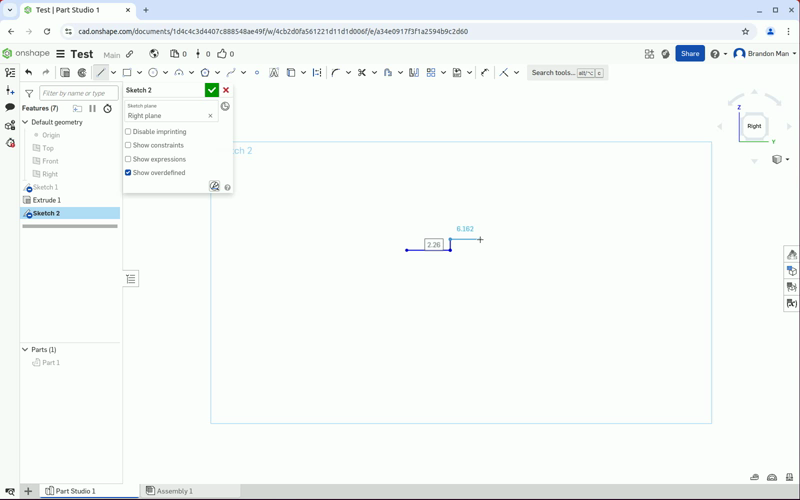
mouse_move(406, 239)
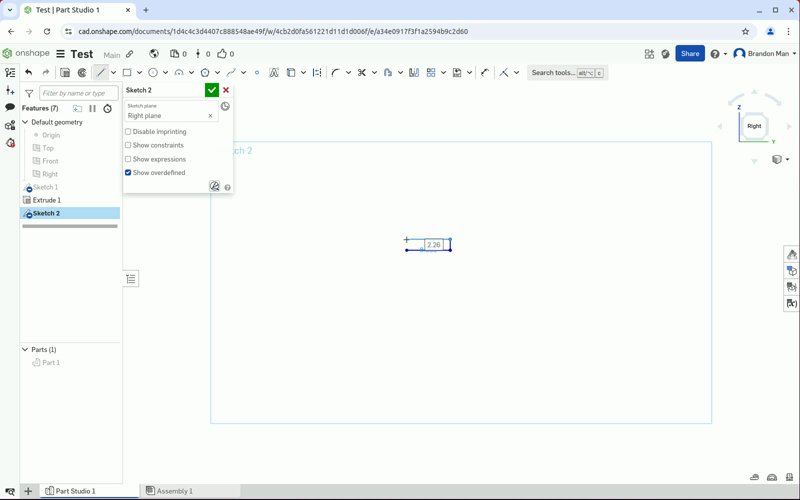
click(406, 239)
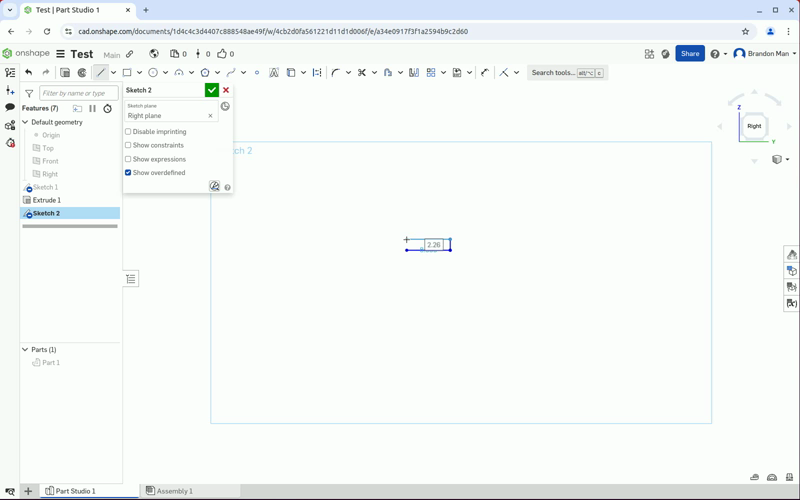
key_up(shift)
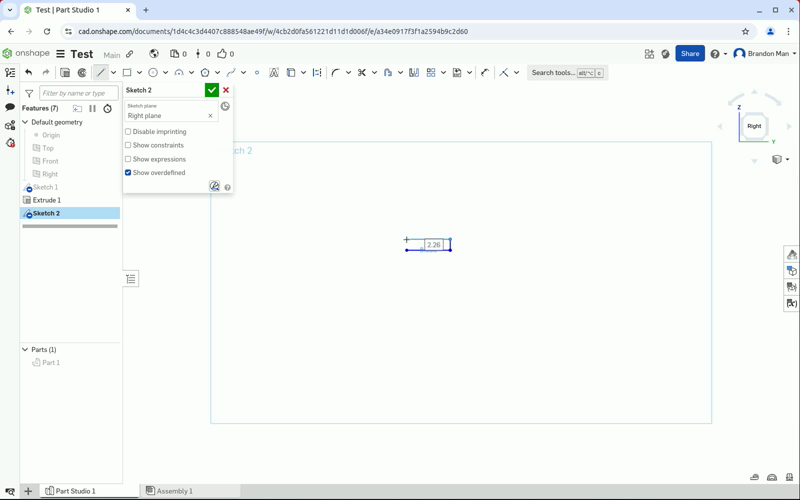
mouse_move(436, 239)
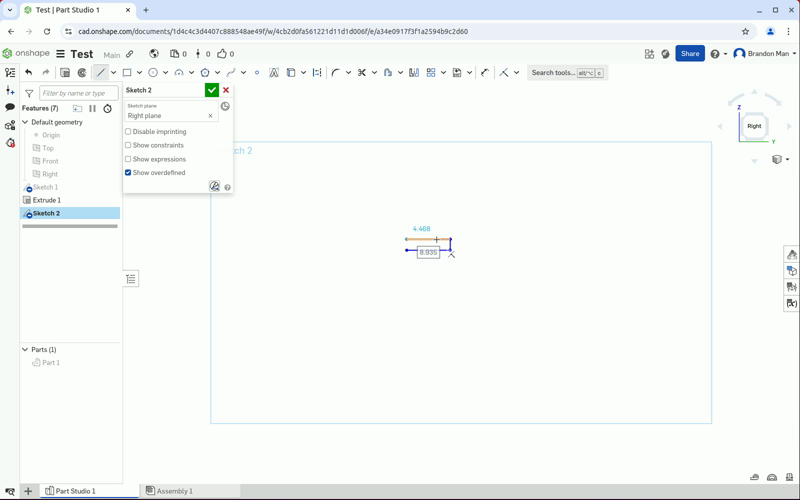
key_down(shift)
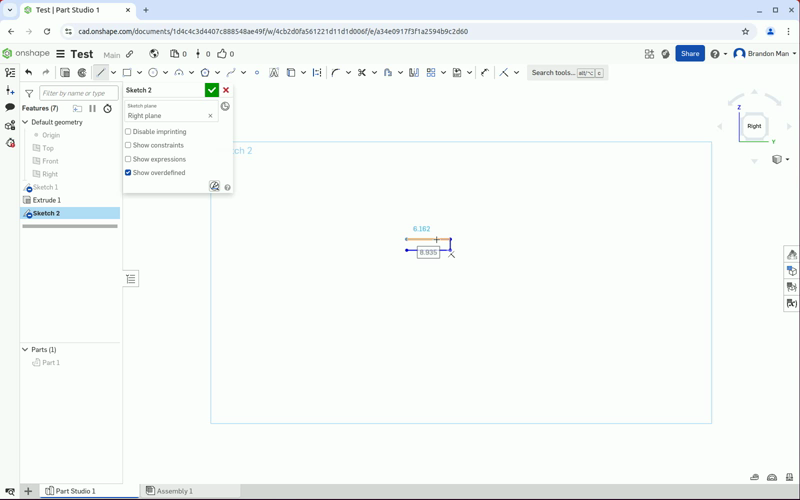
mouse_move(406, 250)
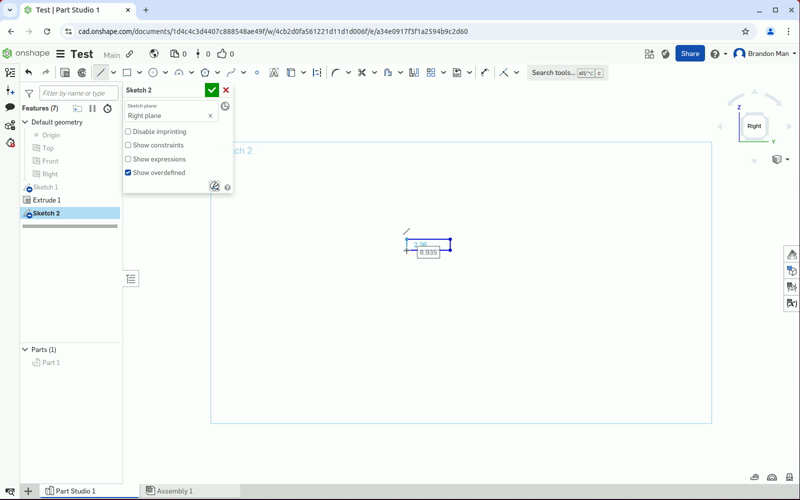
key_up(shift)
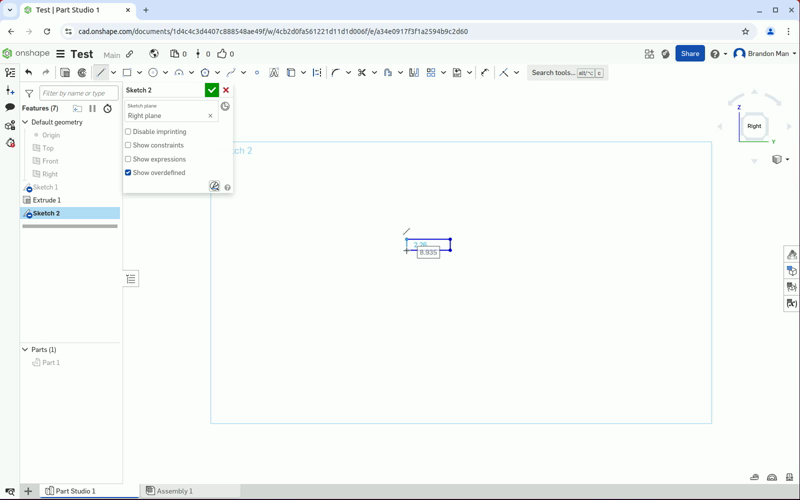
click(406, 250)
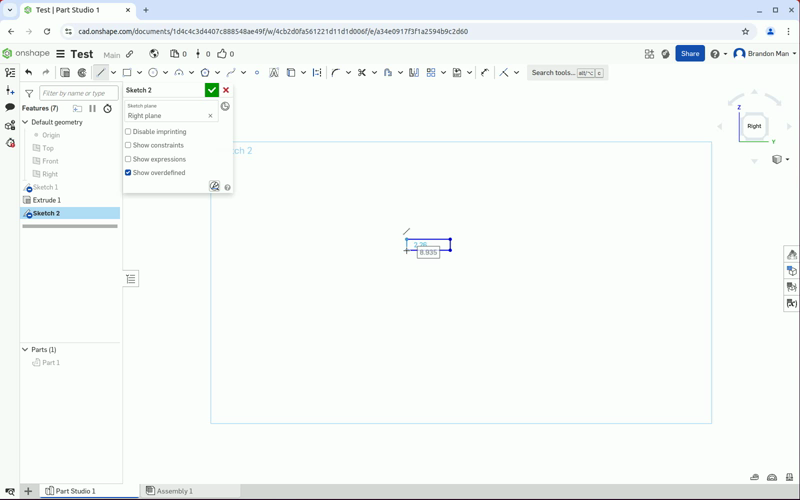
key(esc)
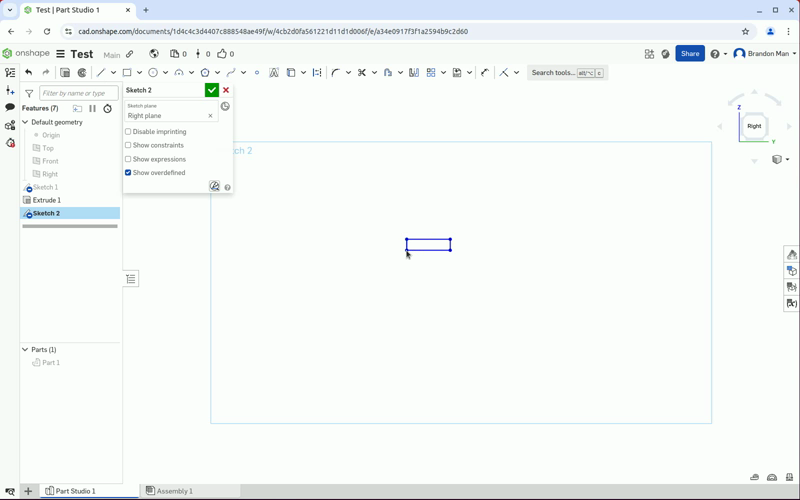
mouse_move(414, 248)
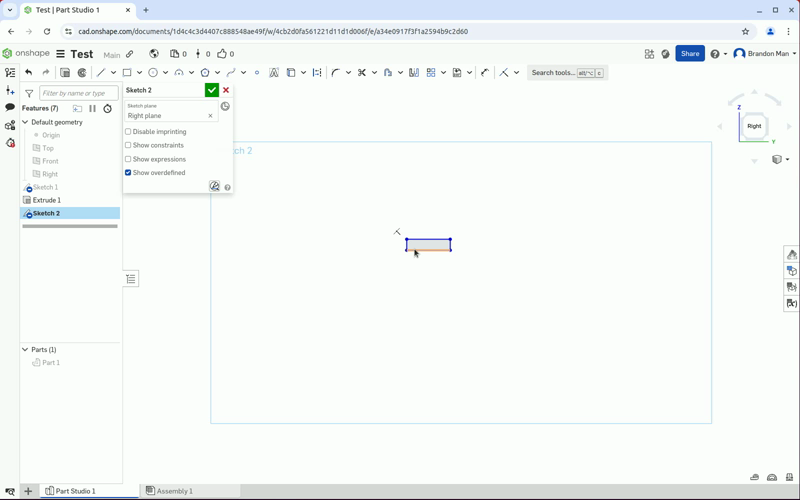
scroll(6)
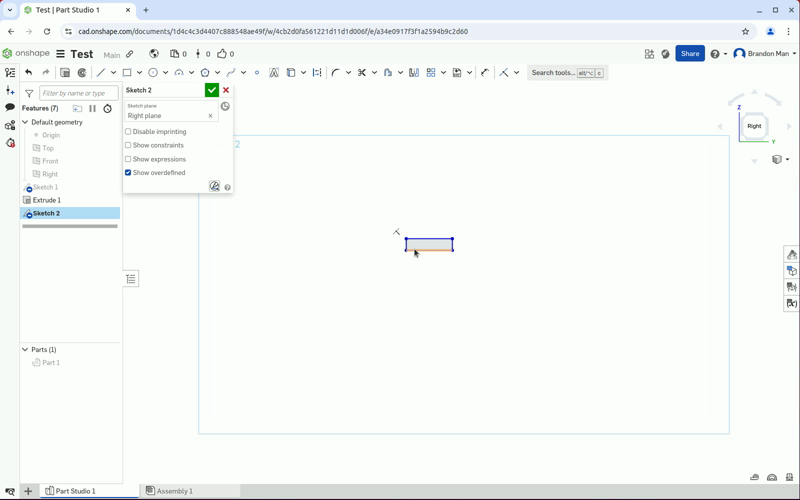
scroll(6)
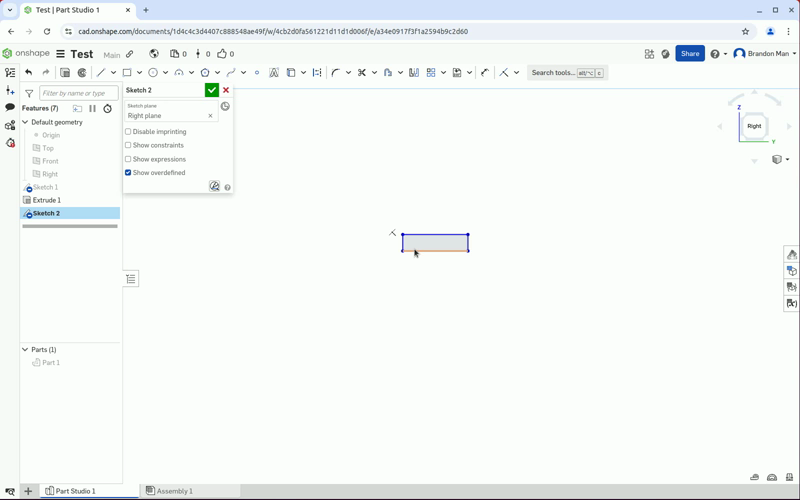
scroll(6)
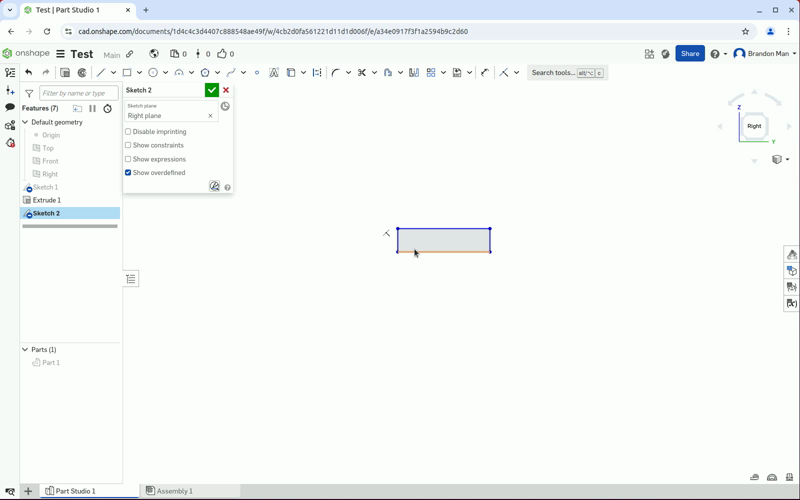
scroll(6)
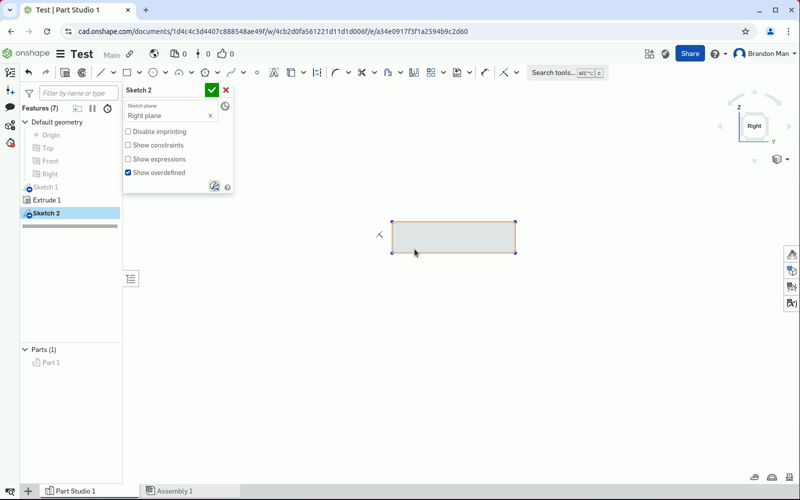
scroll(6)
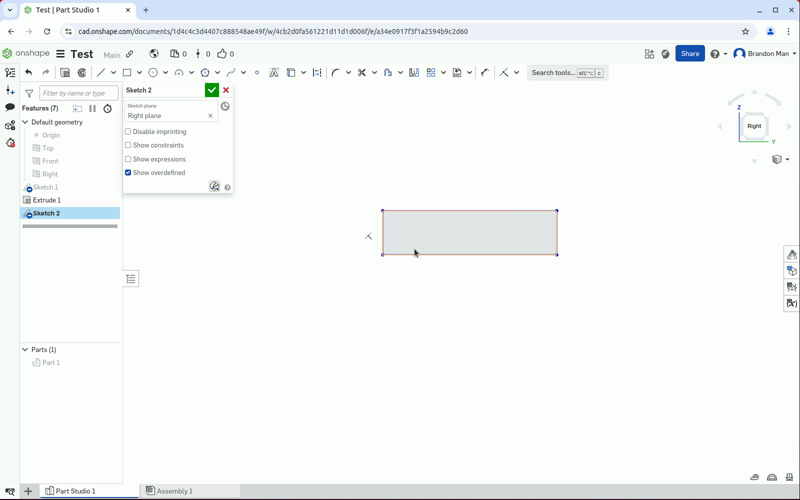
scroll(6)
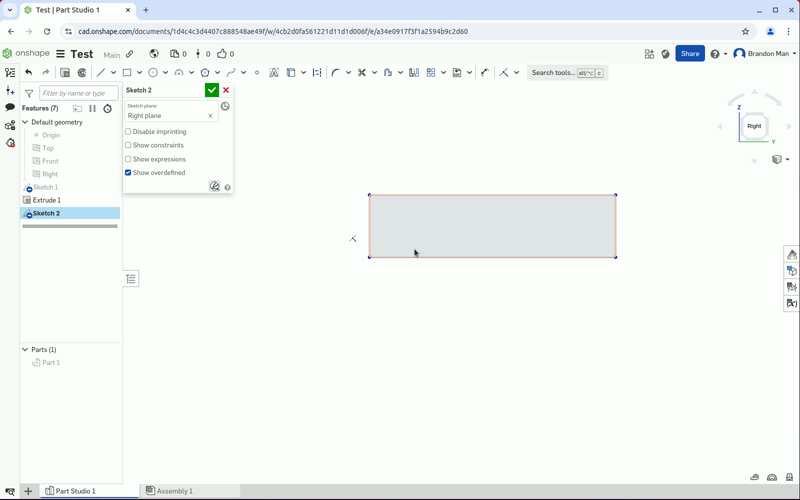
scroll(6)
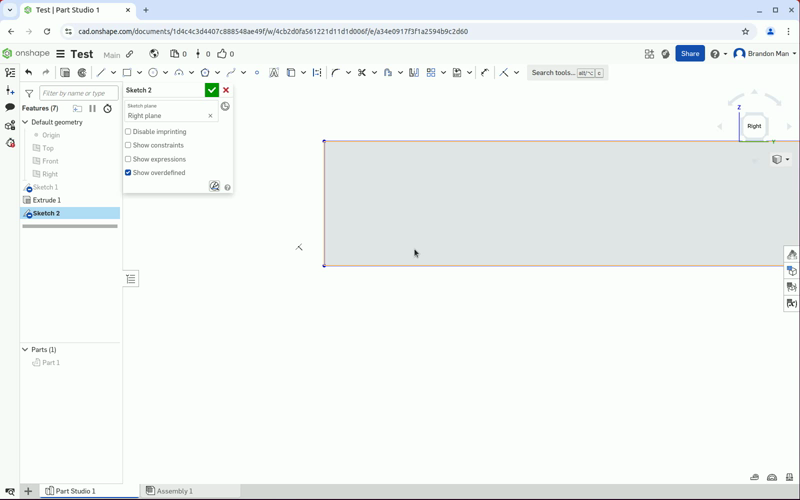
click(414, 248)
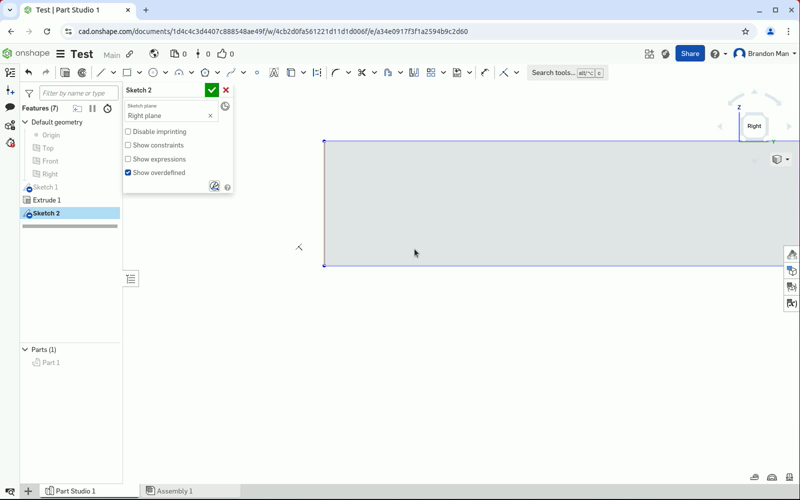
scroll(-6)
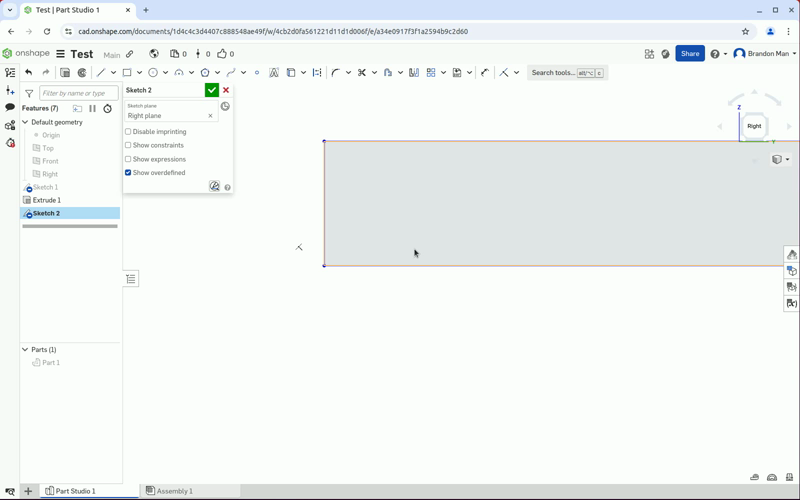
scroll(-6)
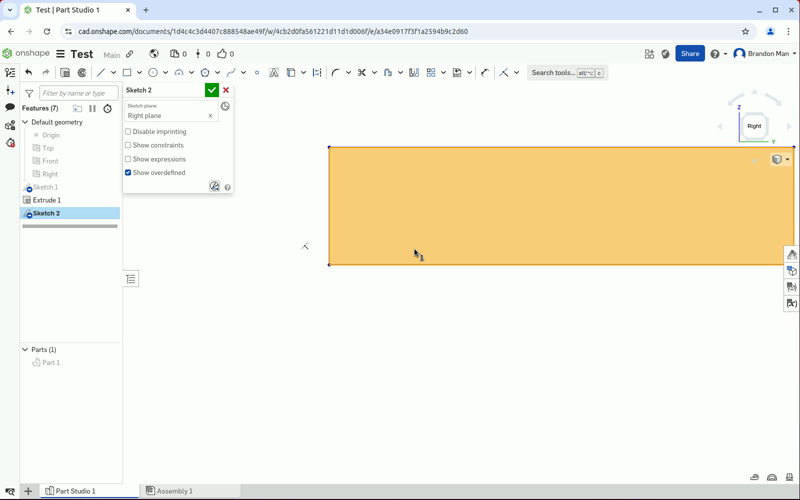
scroll(-6)
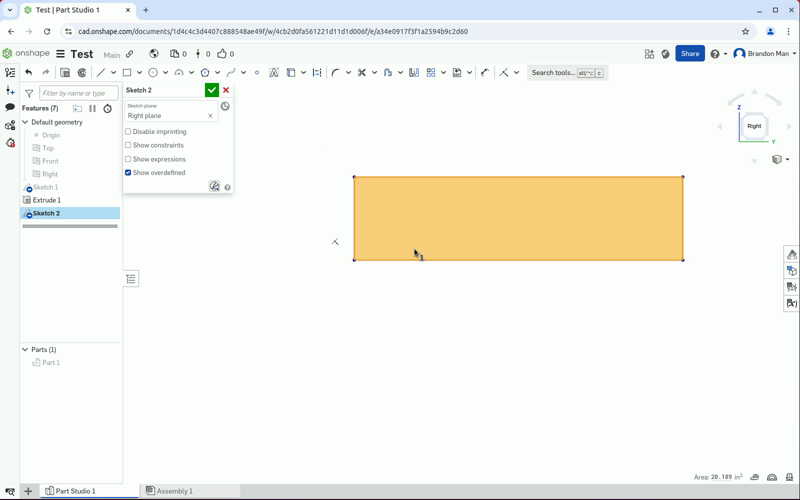
scroll(-6)
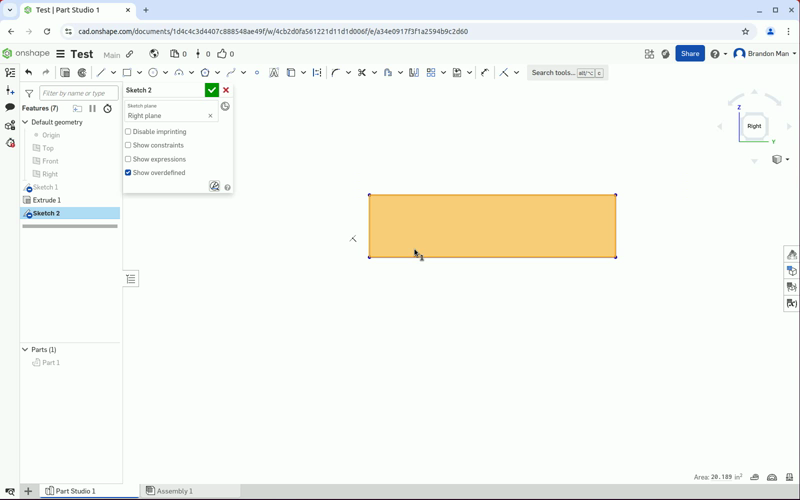
scroll(-6)
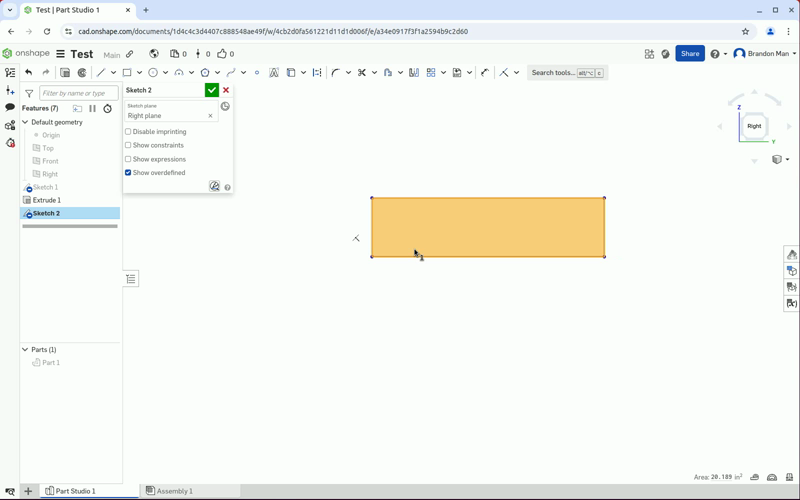
scroll(-6)
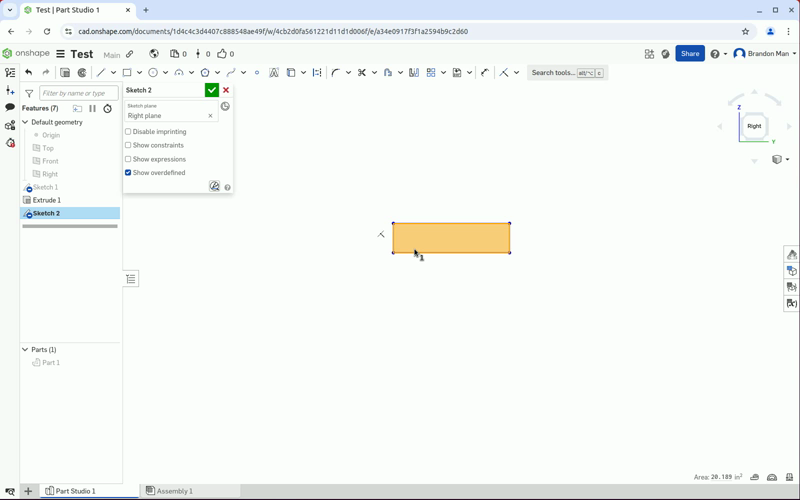
scroll(-6)
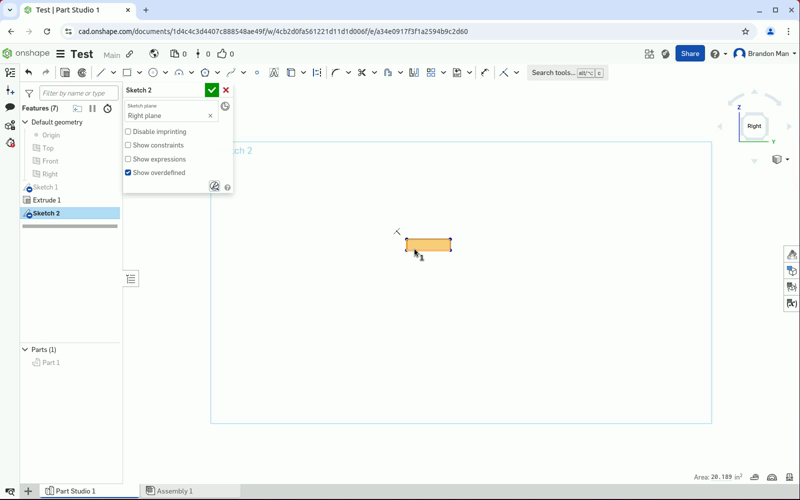
mouse_move(73, 352)
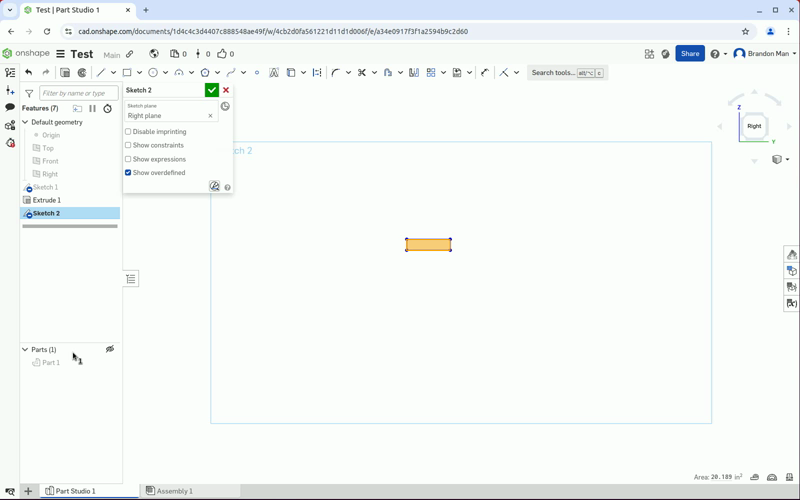
key(shift+y)
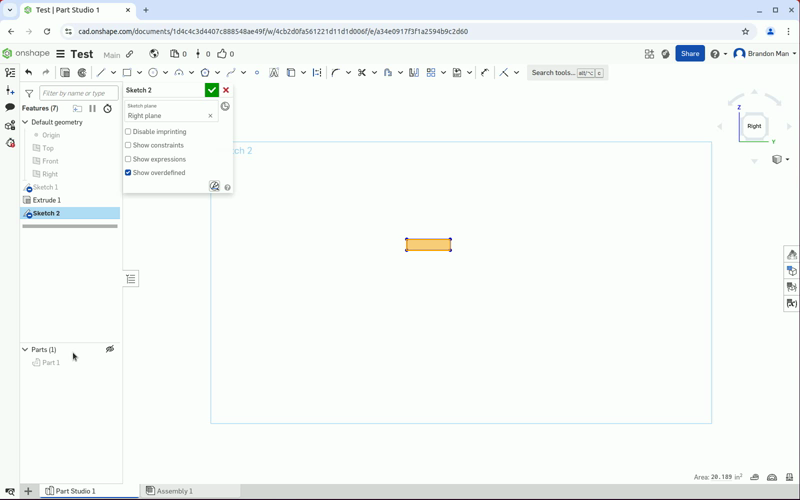
key(shift+e)
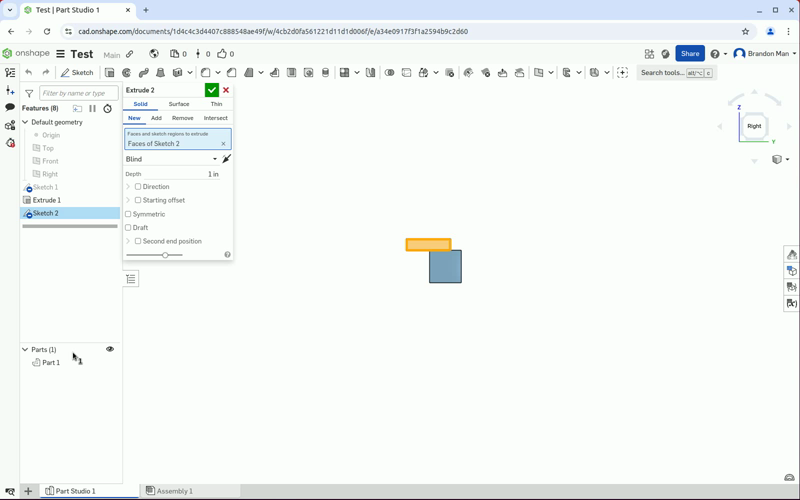
mouse_move(143, 106)
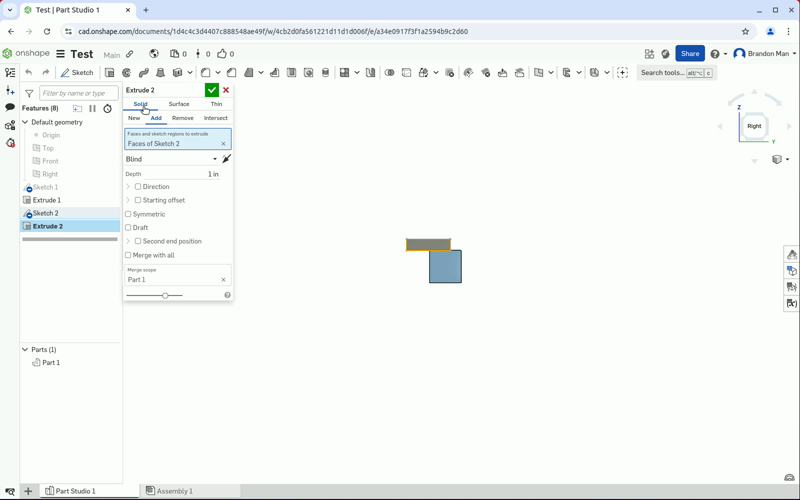
click(143, 106)
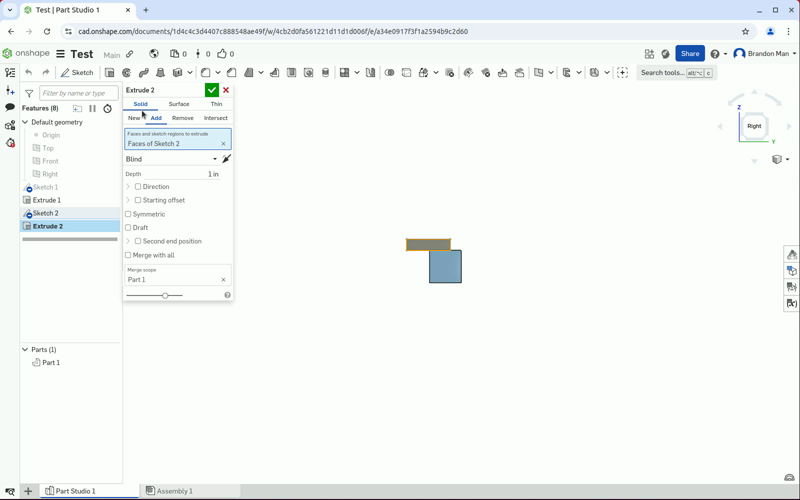
mouse_move(137, 120)
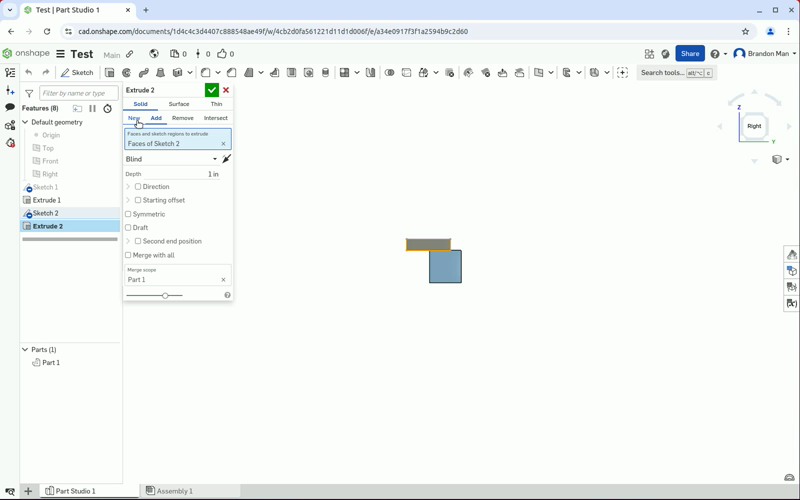
click(137, 120)
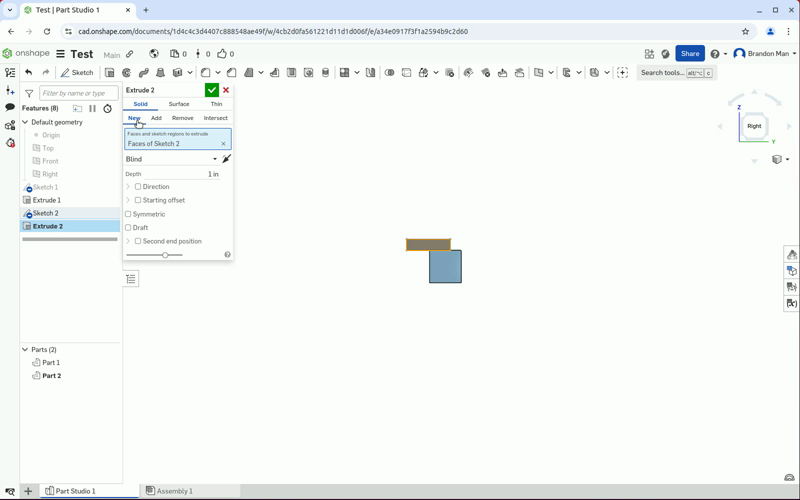
key(tab, 4)
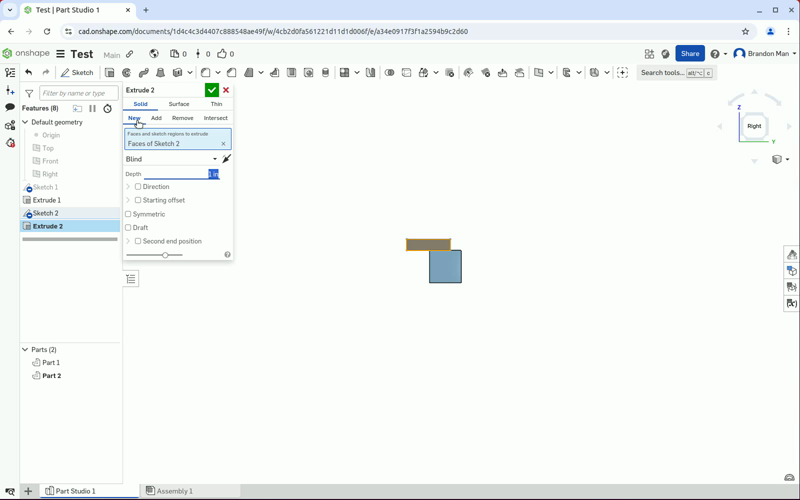
text(3.851)
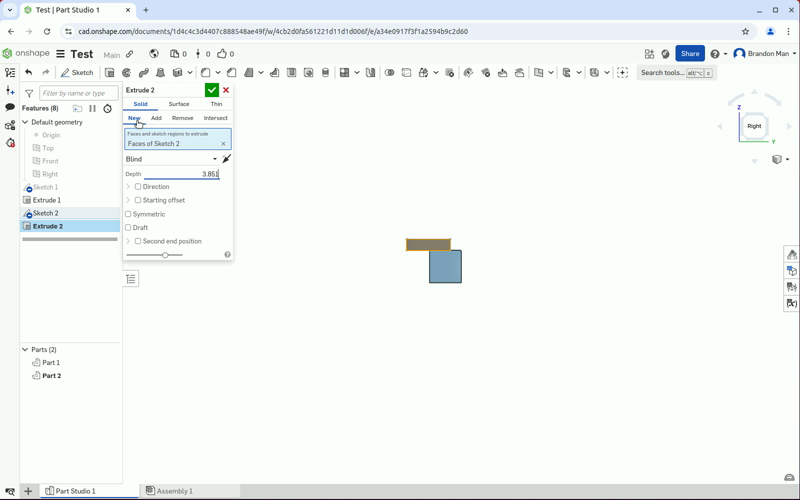
key(enter)
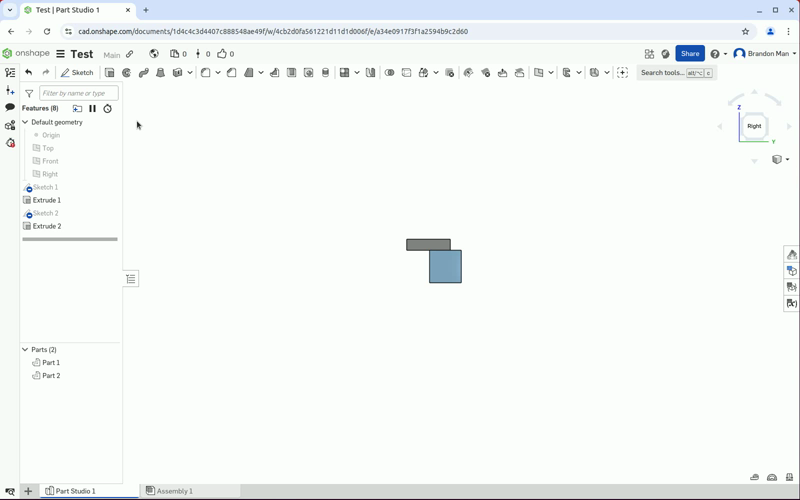
key(shift+h)
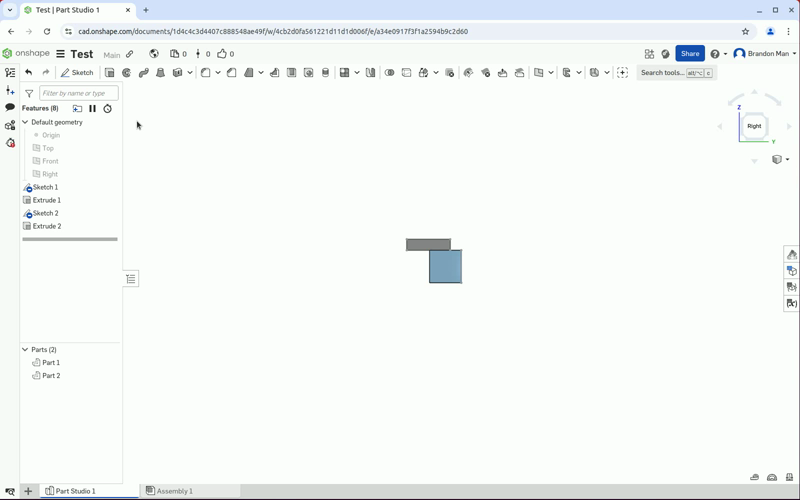
key(shift+h)
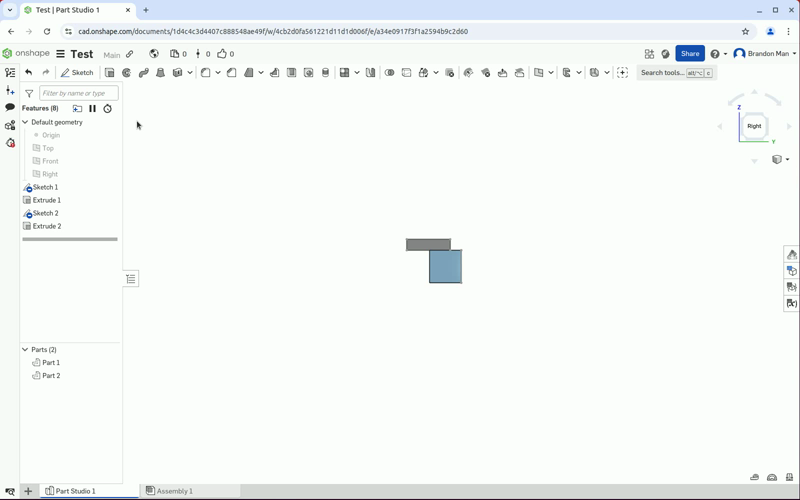
key(shift+7)
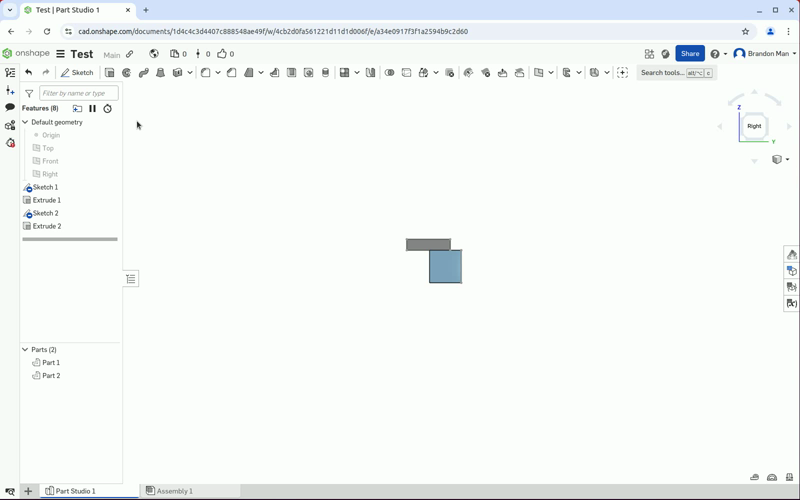
key(right, 2)
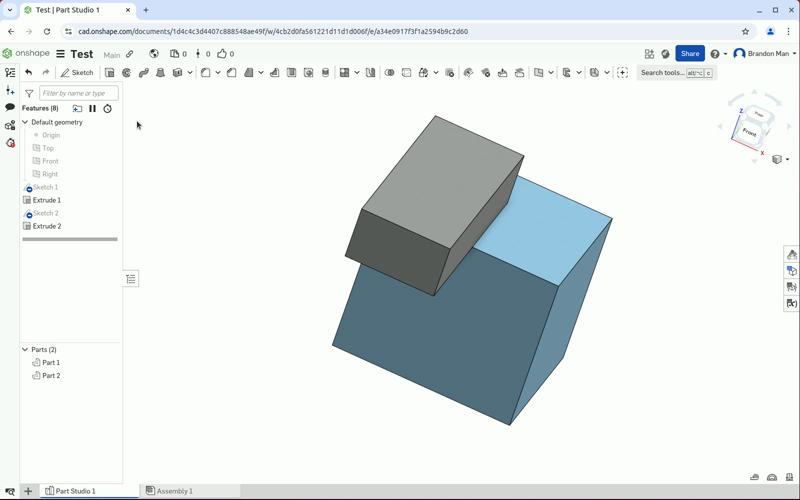
key(down, 2)
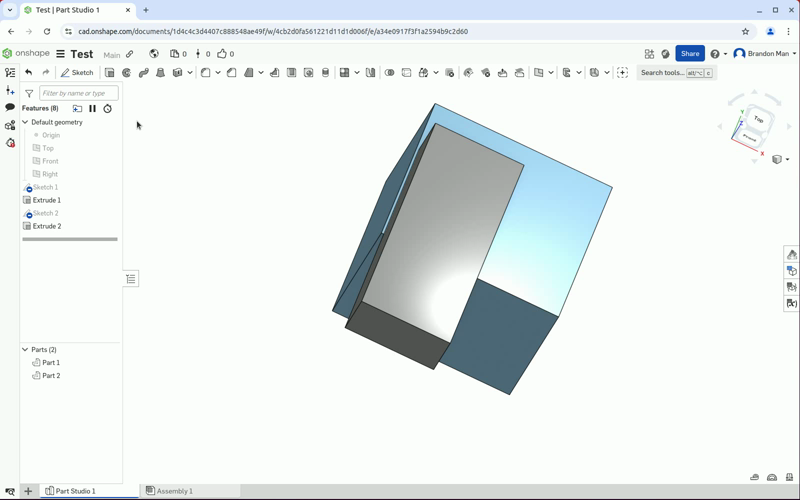
key(up, 2)
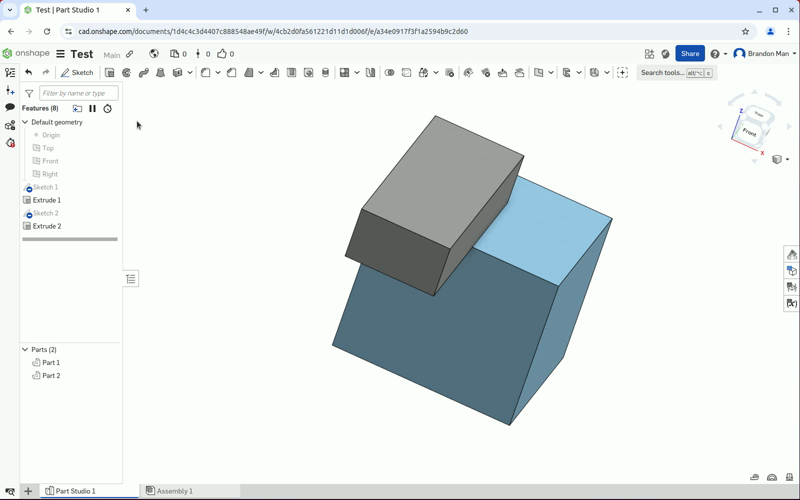
key(left, 2)
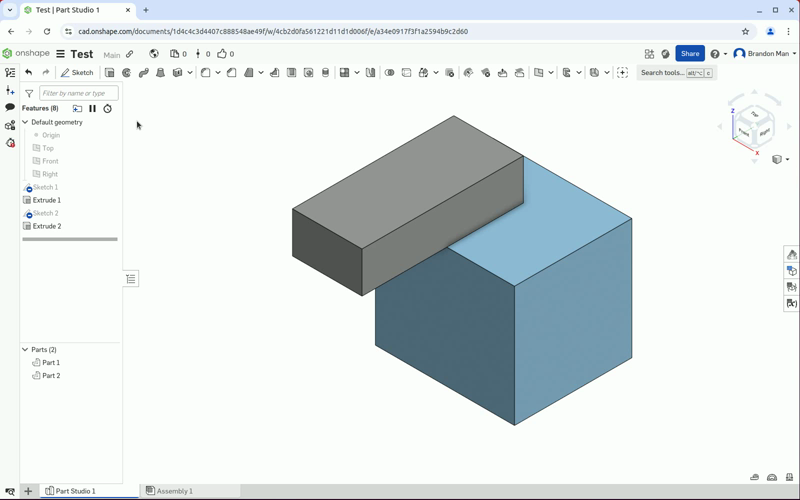
mouse_move(73, 189)
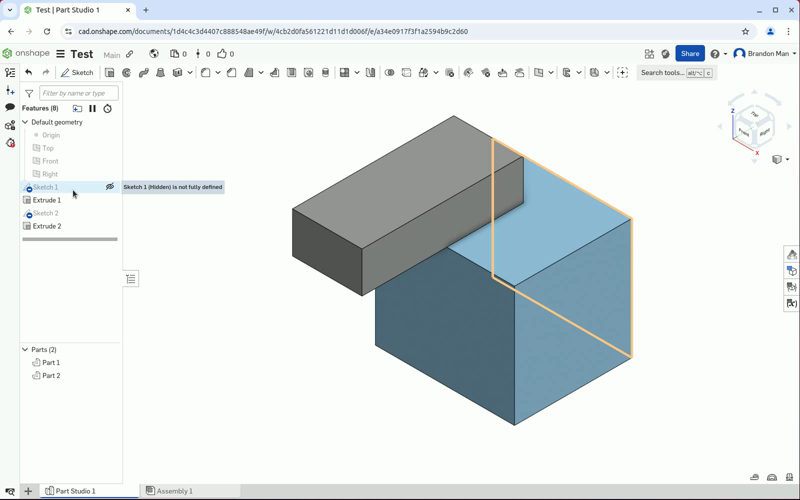
click(73, 189)